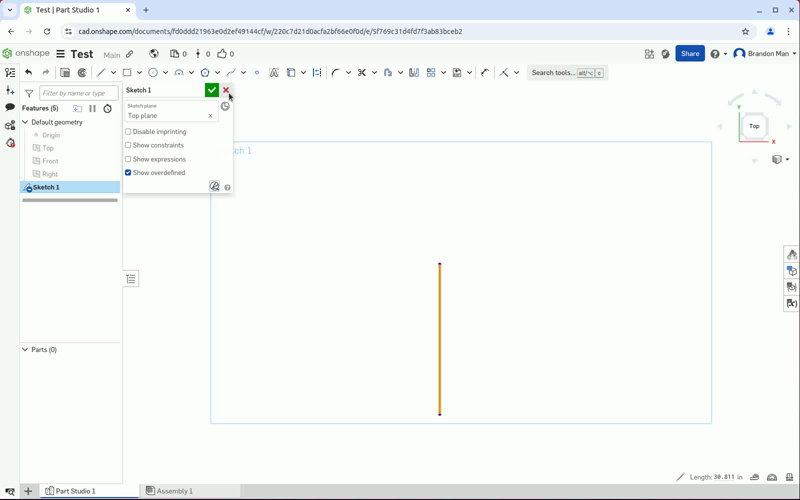
key(shift+h)
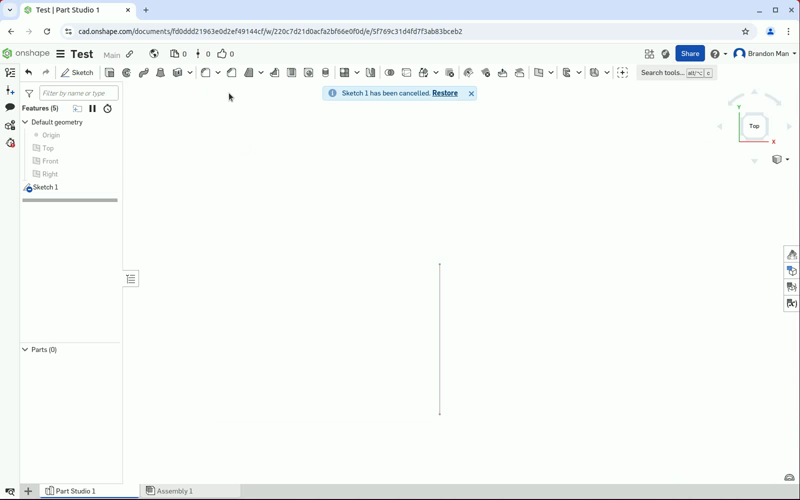
key(shift+s)
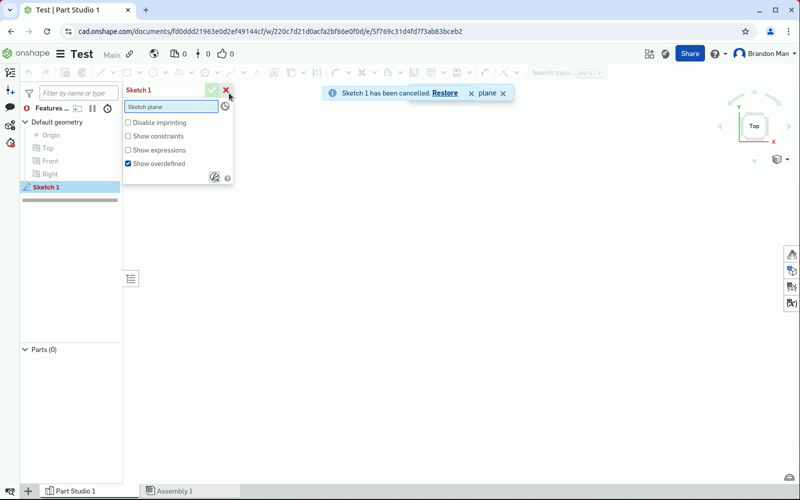
mouse_move(73, 150)
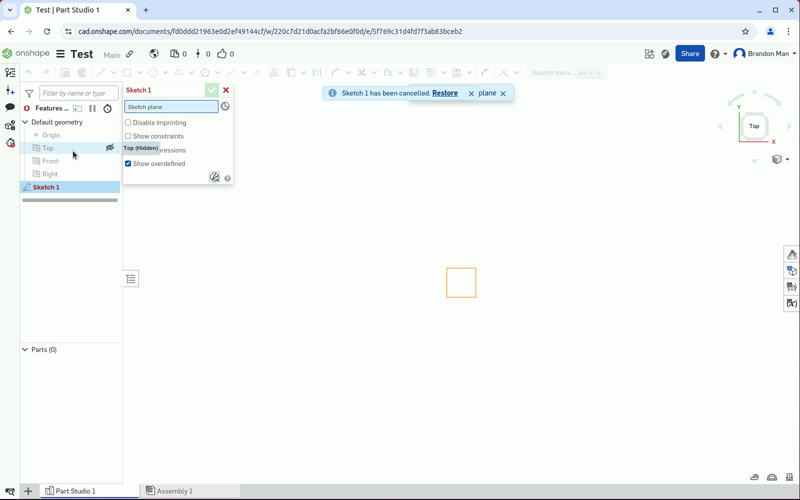
click(73, 150)
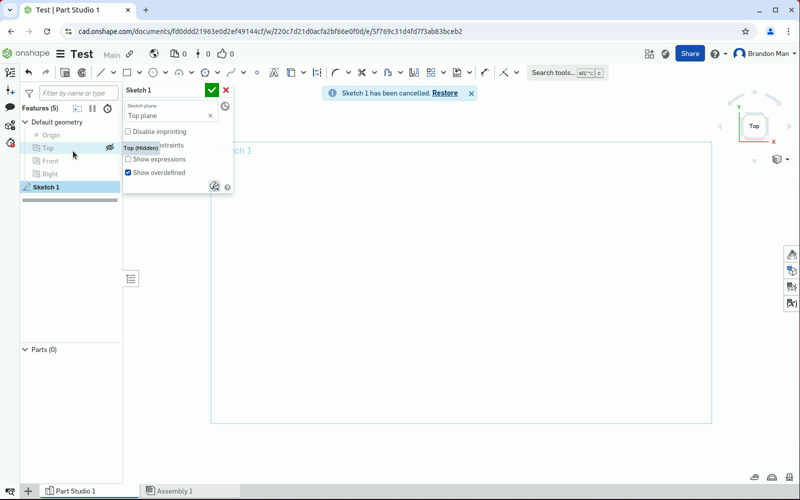
mouse_move(73, 352)
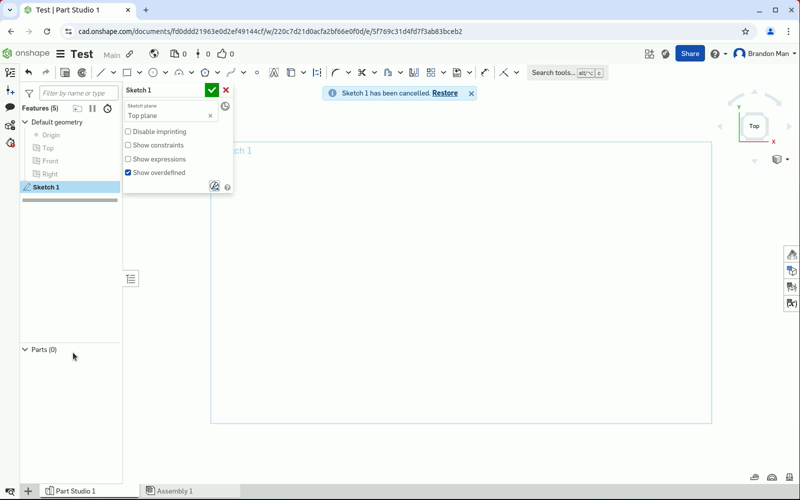
key(y)
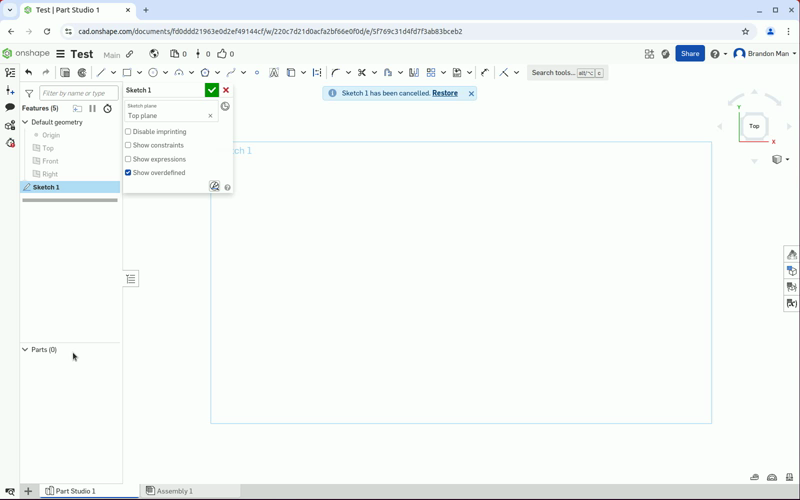
key(l)
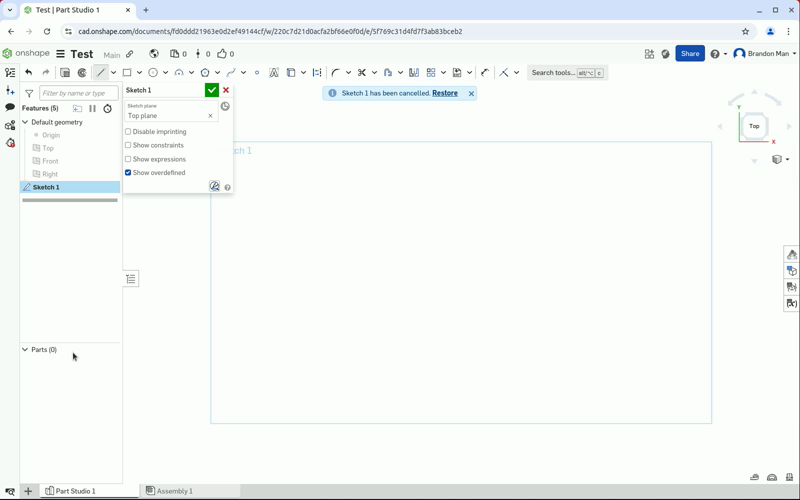
key_down(shift)
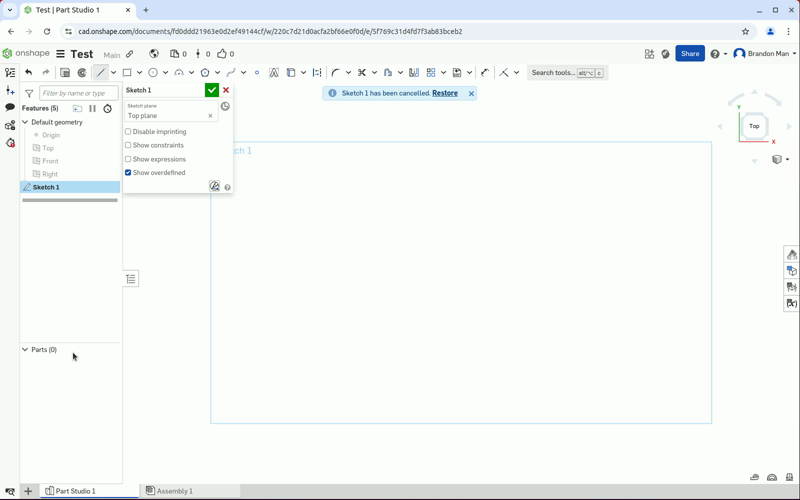
mouse_move(396, 347)
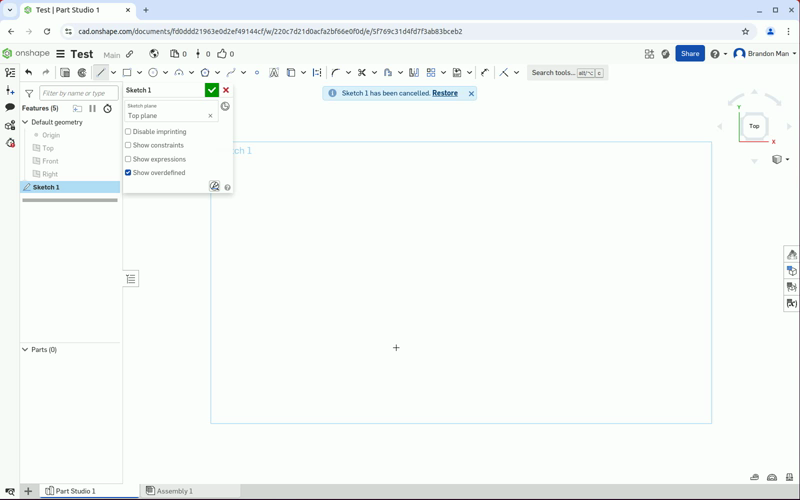
click(396, 347)
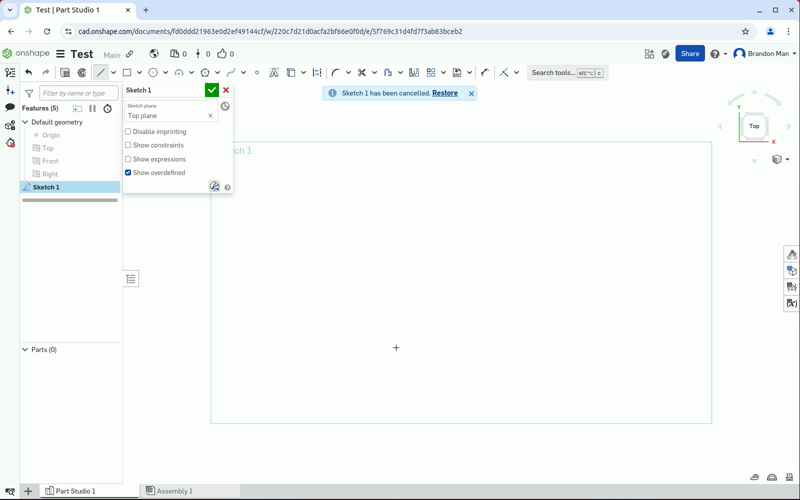
key_up(shift)
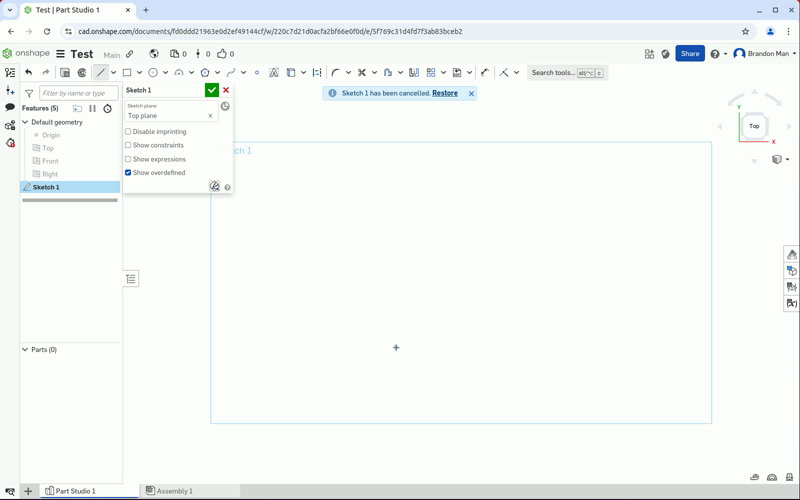
key_down(shift)
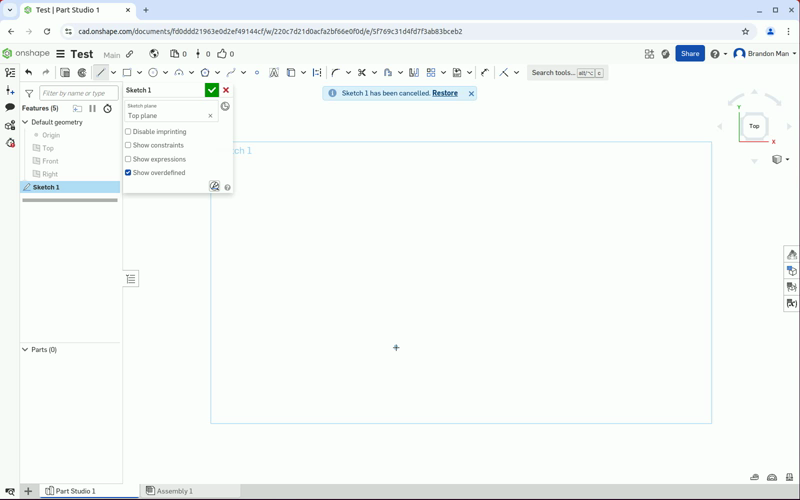
mouse_move(525, 347)
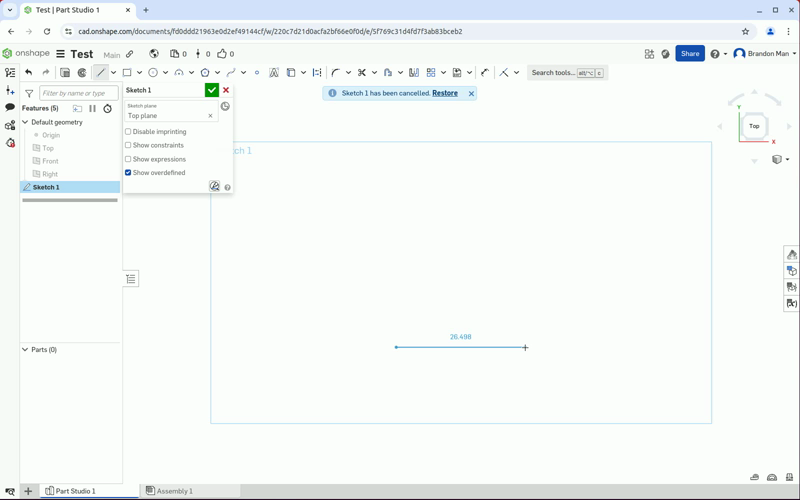
click(525, 347)
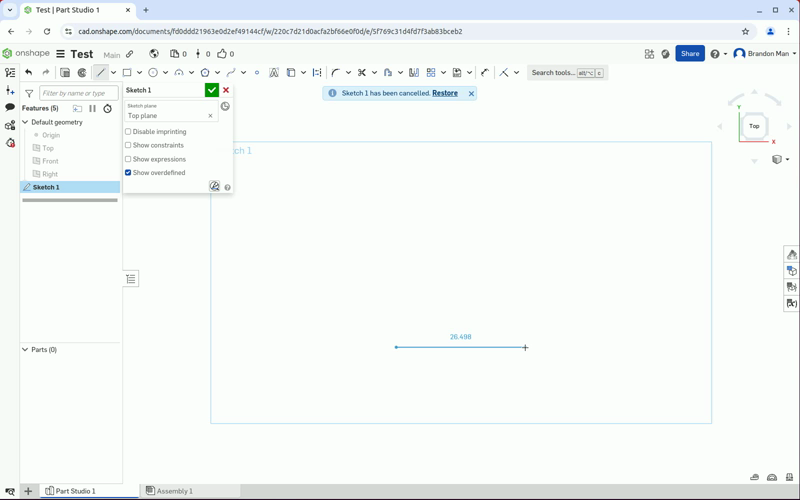
key_up(shift)
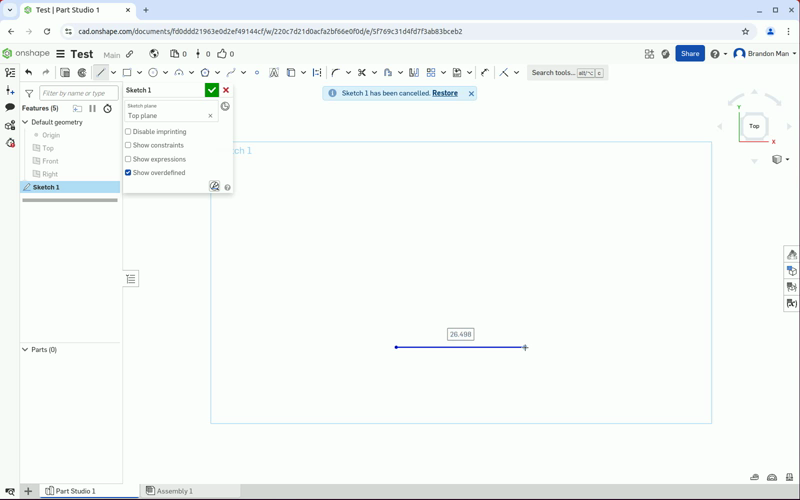
key_down(shift)
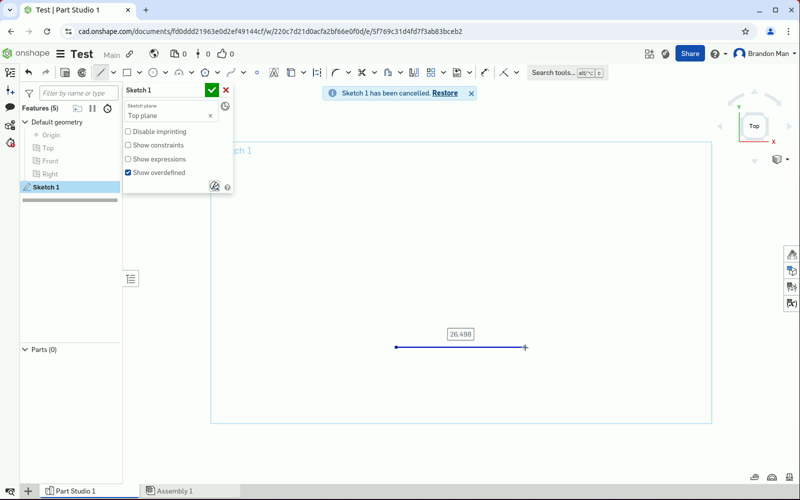
mouse_move(525, 218)
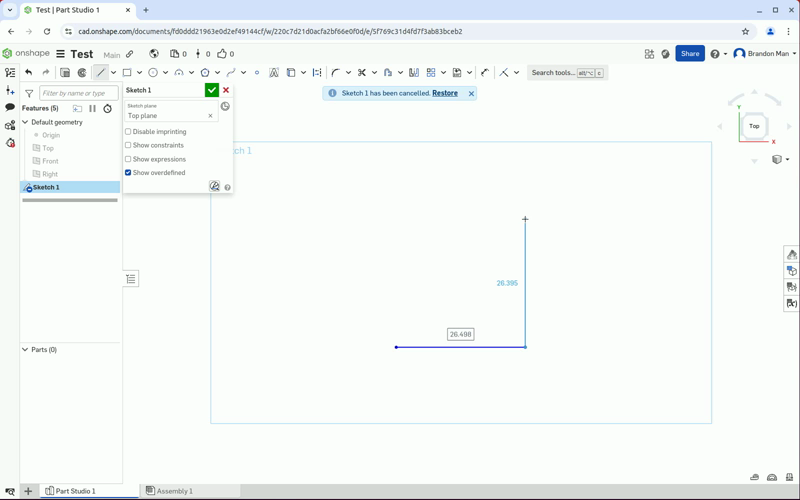
click(525, 218)
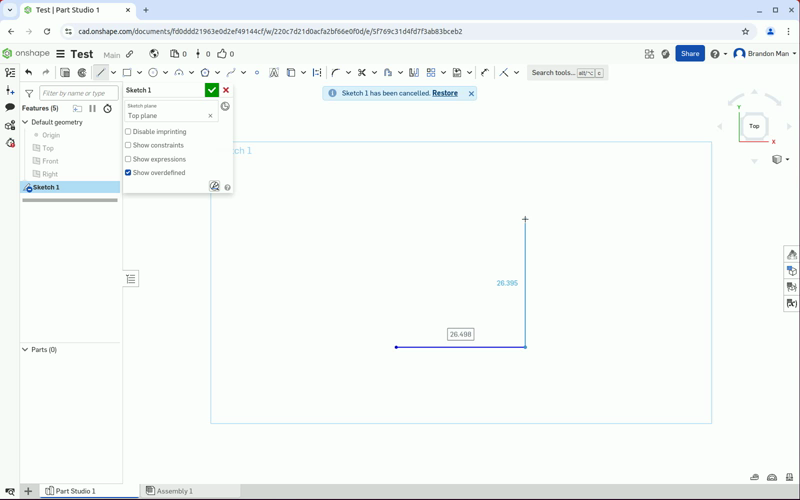
key_up(shift)
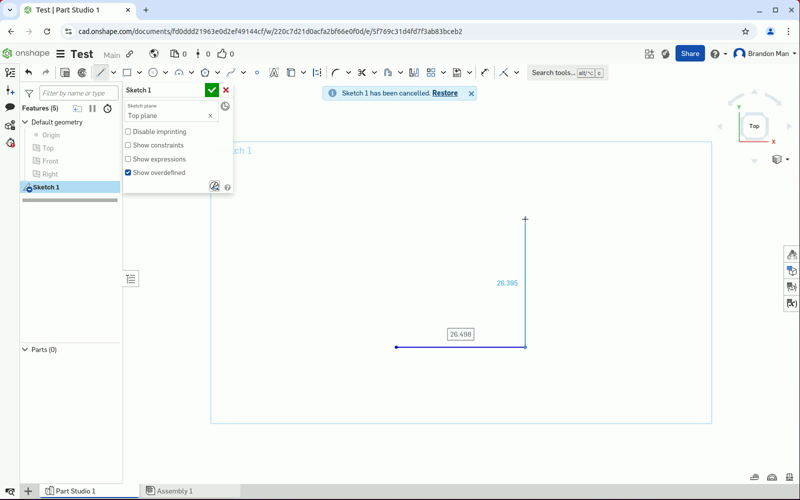
key_down(shift)
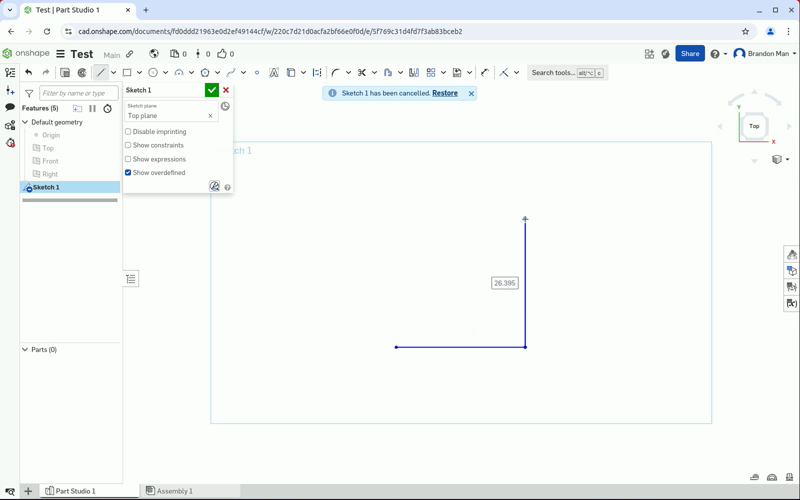
mouse_move(396, 218)
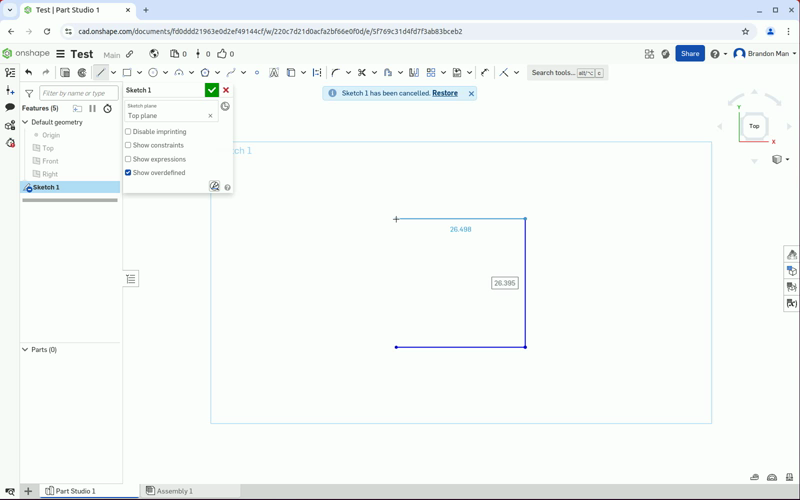
click(396, 218)
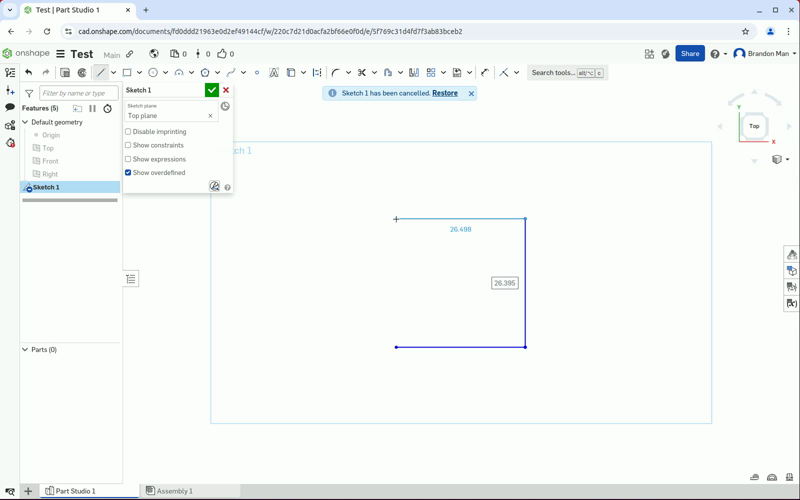
key_up(shift)
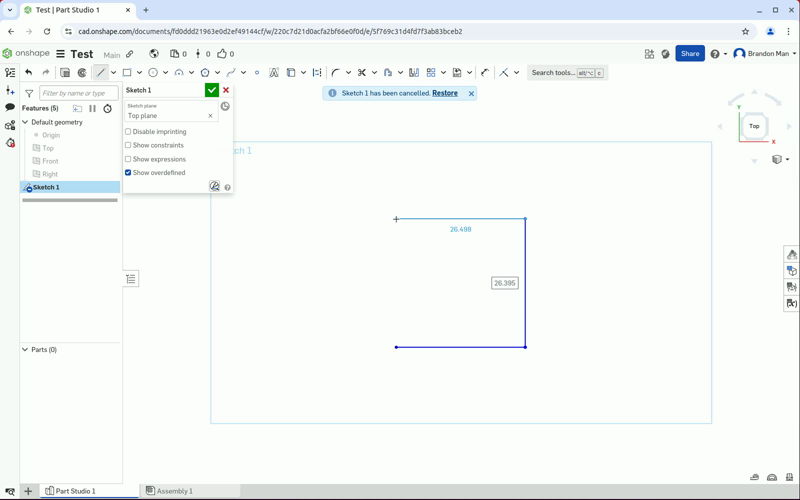
key_down(shift)
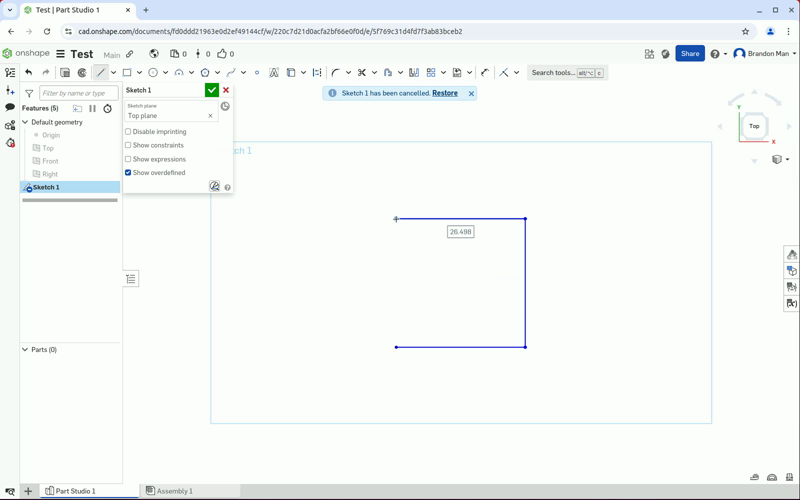
mouse_move(396, 347)
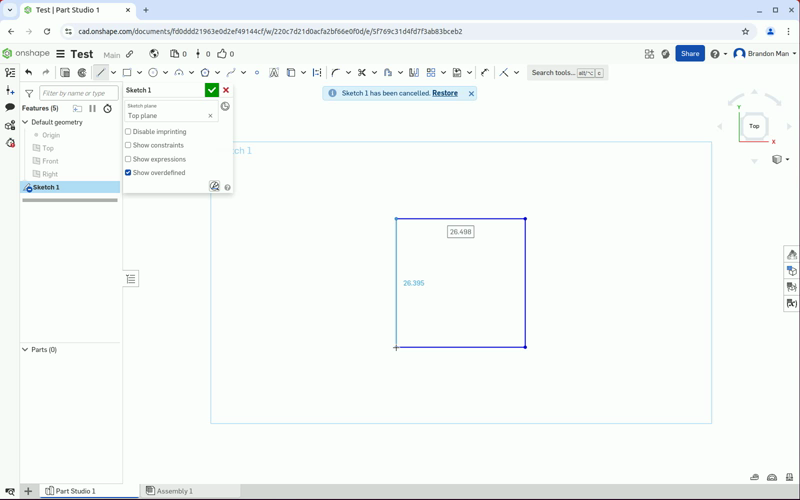
key_up(shift)
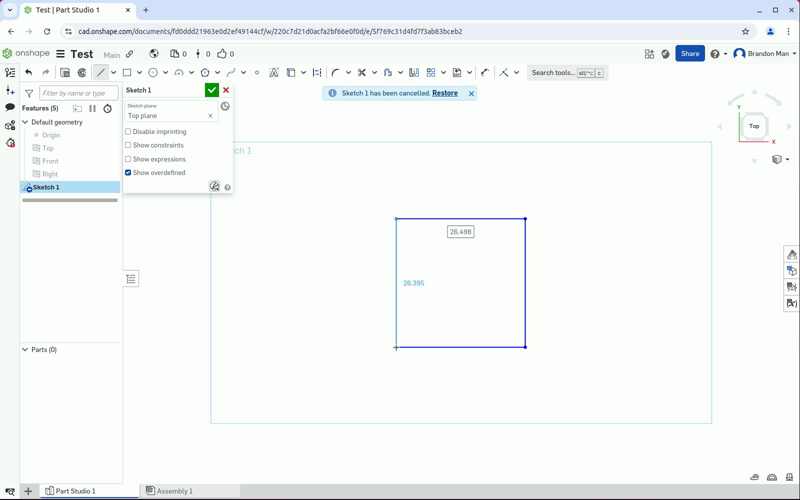
click(396, 347)
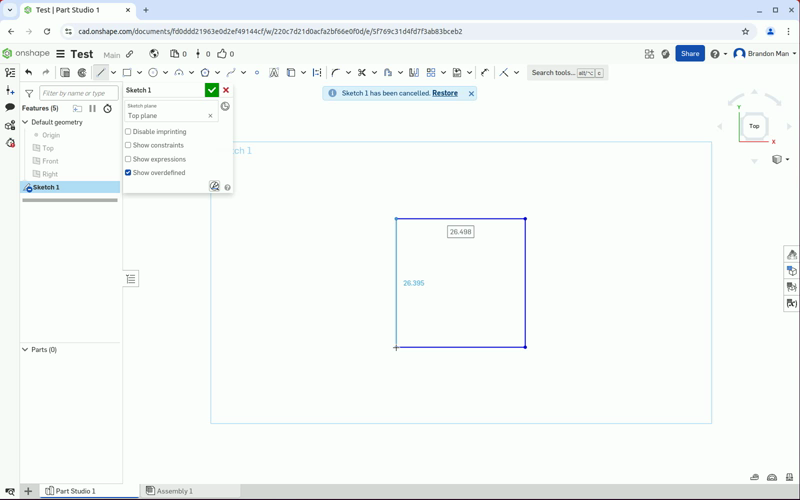
key(esc)
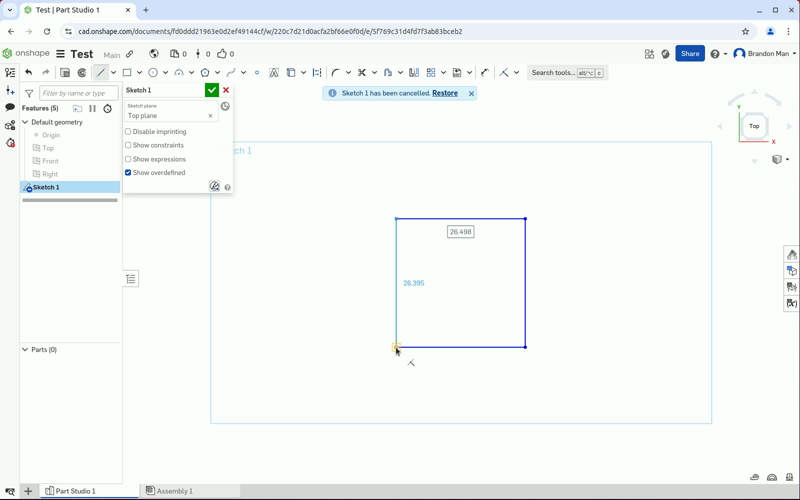
key(l)
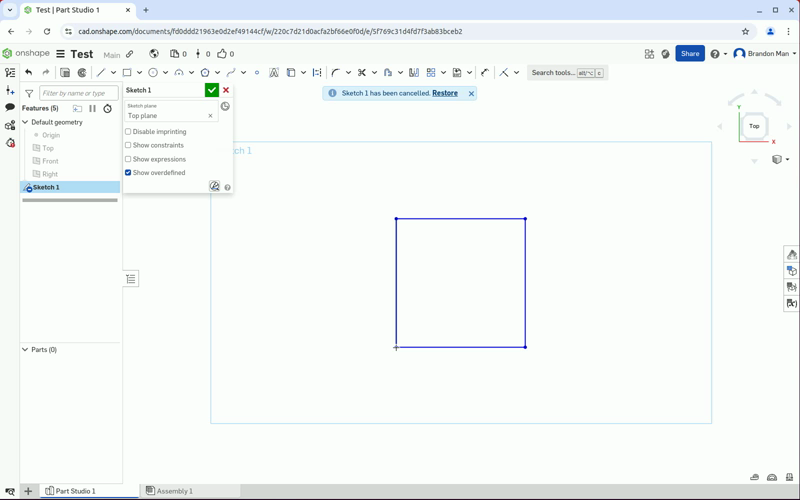
key_down(shift)
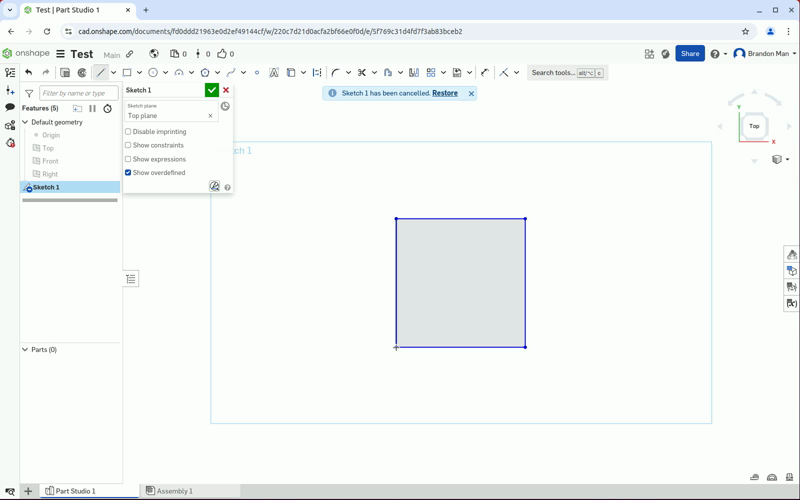
mouse_move(404, 339)
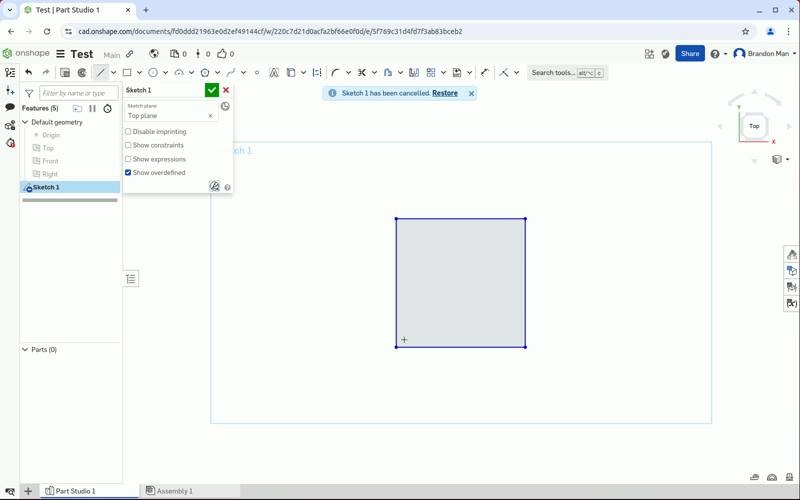
click(404, 339)
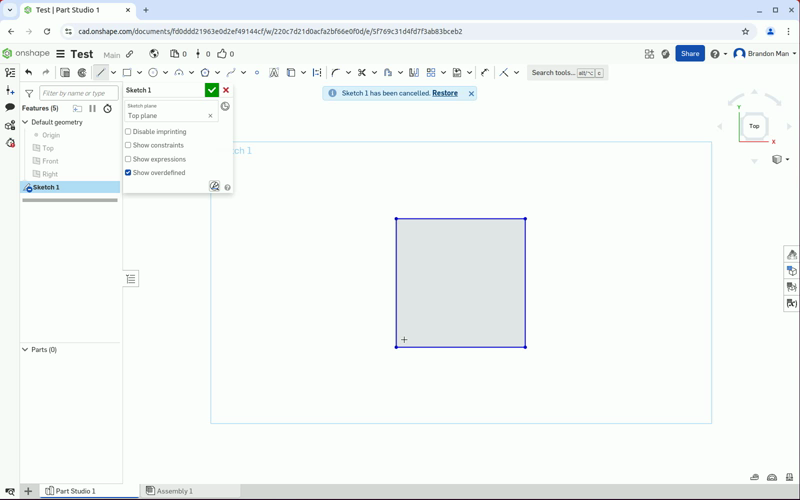
key_up(shift)
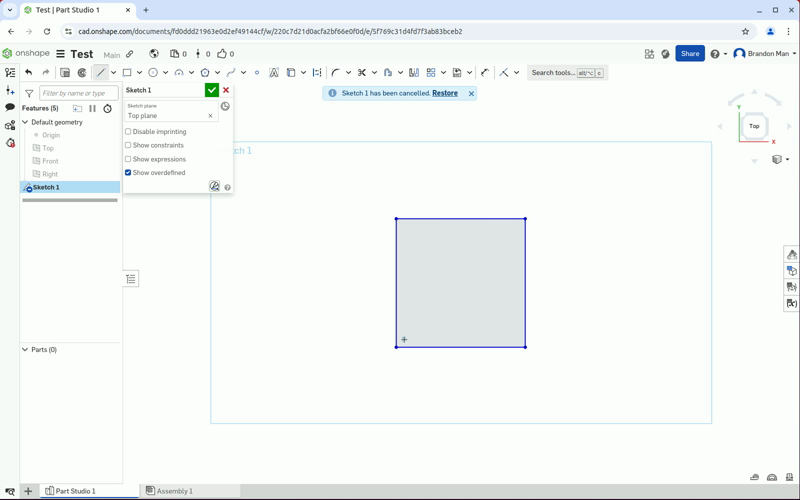
key_down(shift)
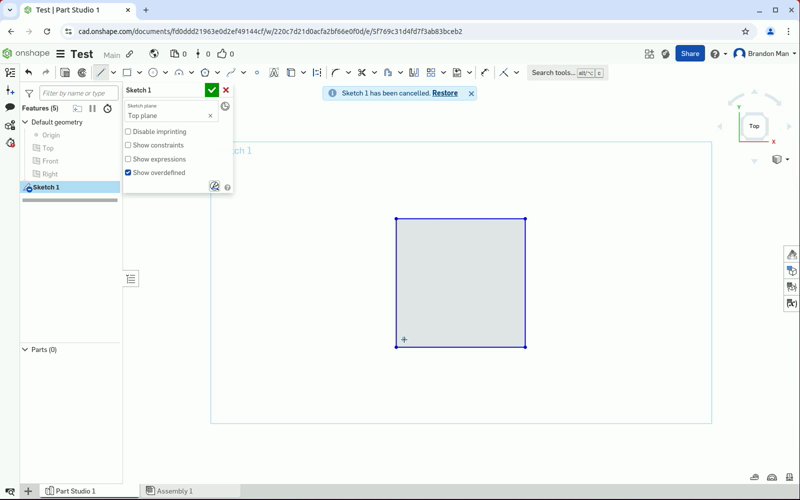
mouse_move(516, 339)
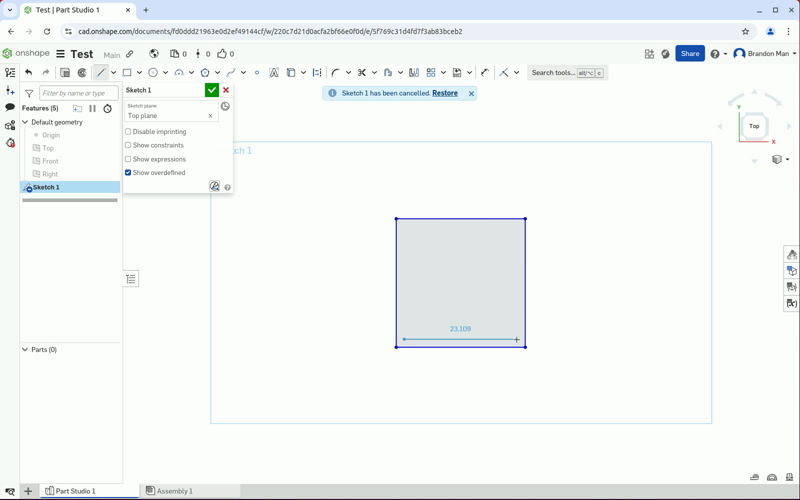
click(516, 339)
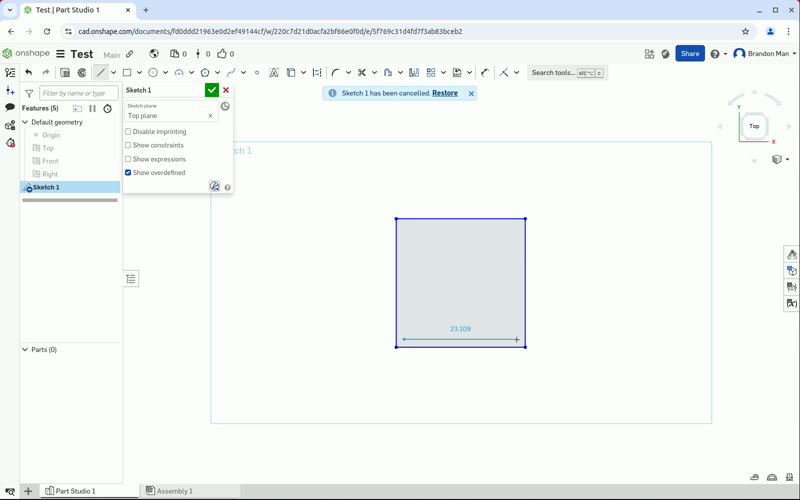
key_up(shift)
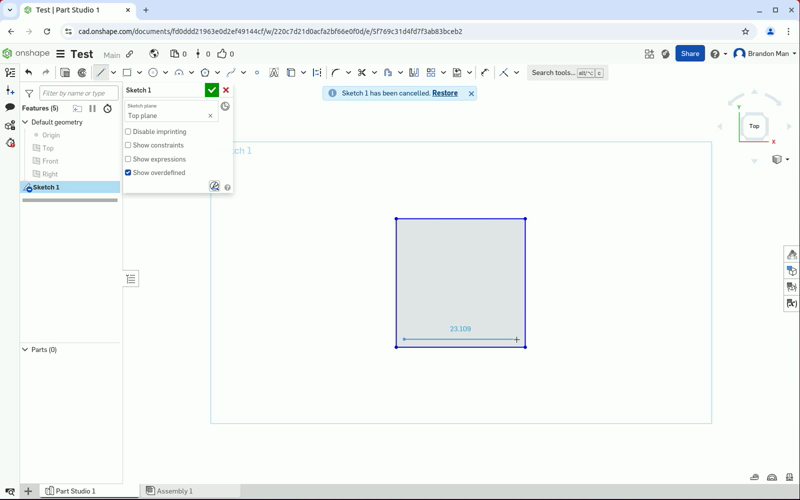
key_down(shift)
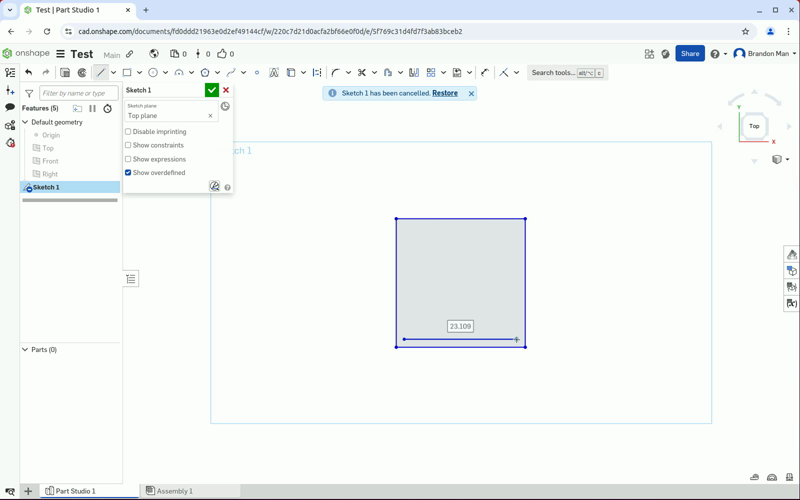
mouse_move(516, 226)
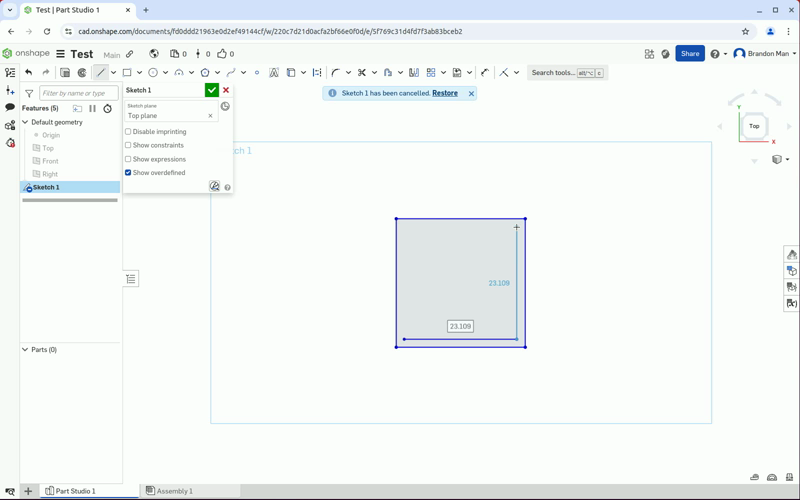
click(516, 226)
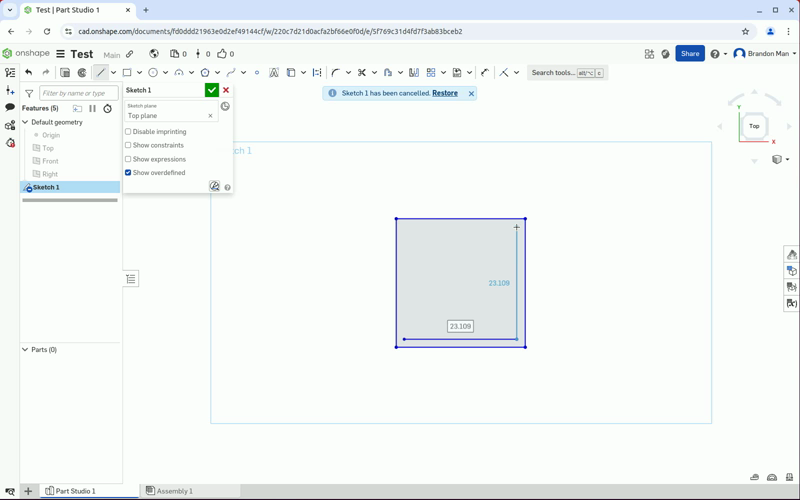
key_up(shift)
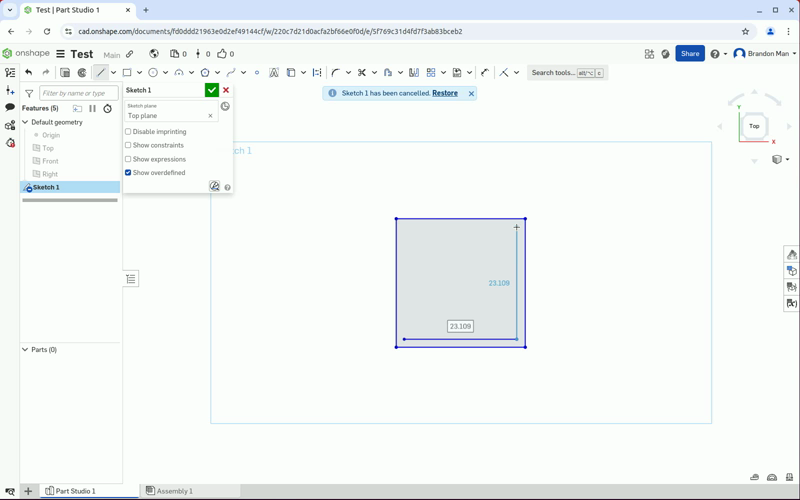
key_down(shift)
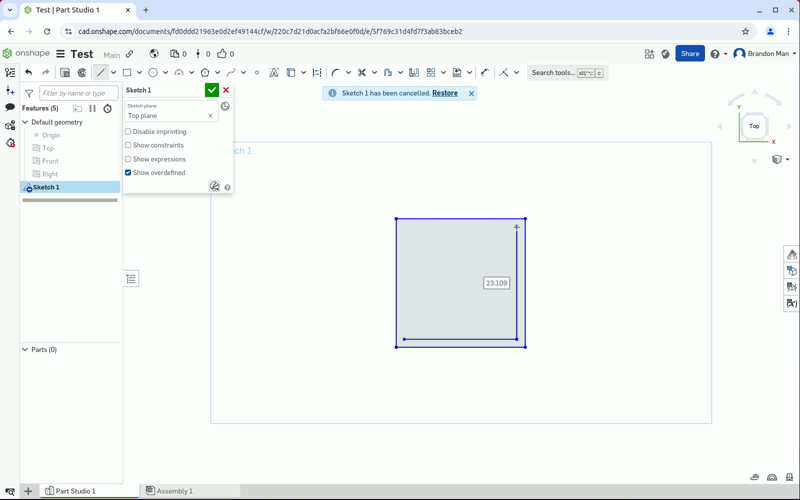
mouse_move(404, 226)
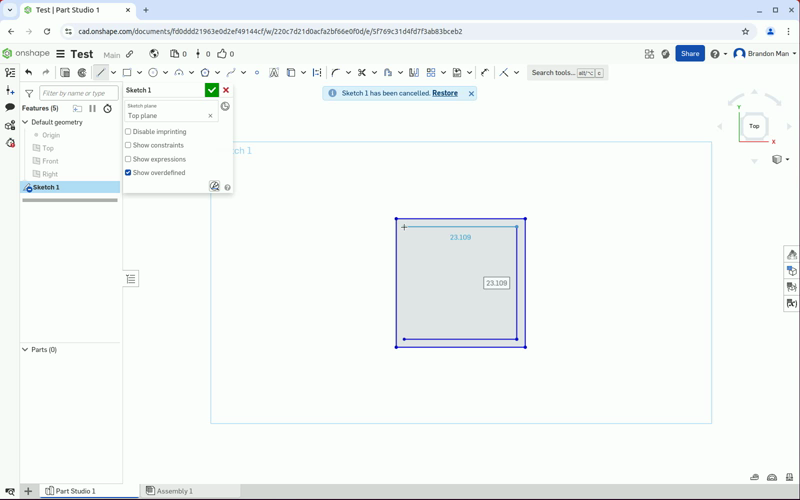
click(404, 226)
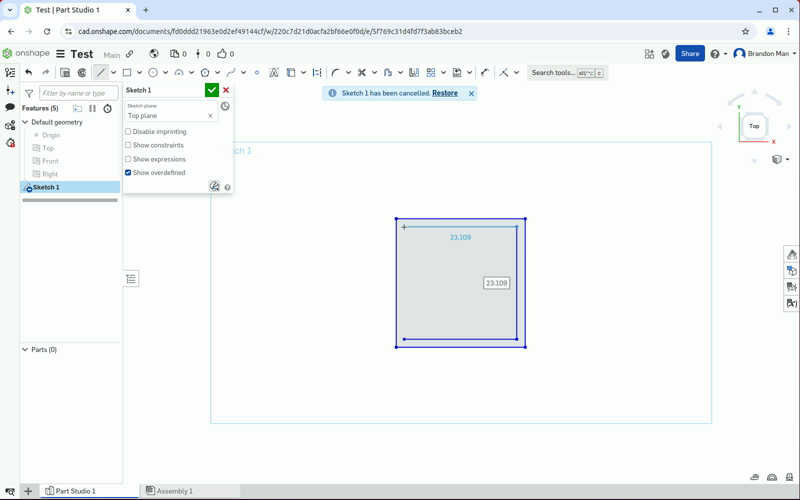
key_up(shift)
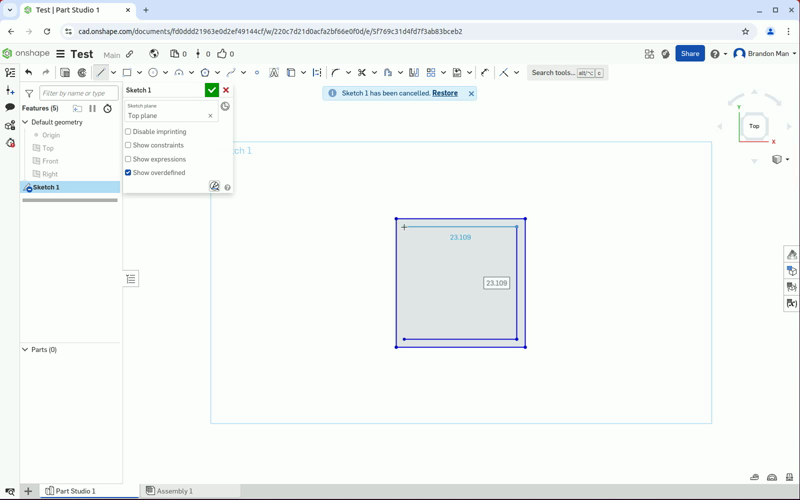
key_down(shift)
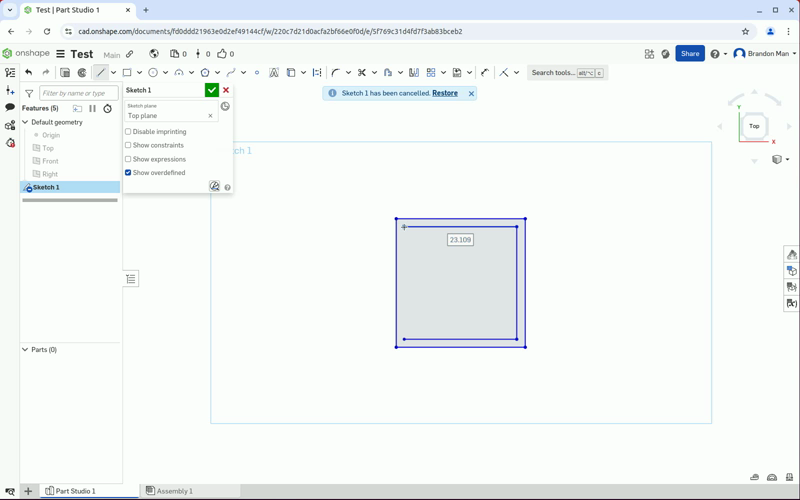
mouse_move(404, 339)
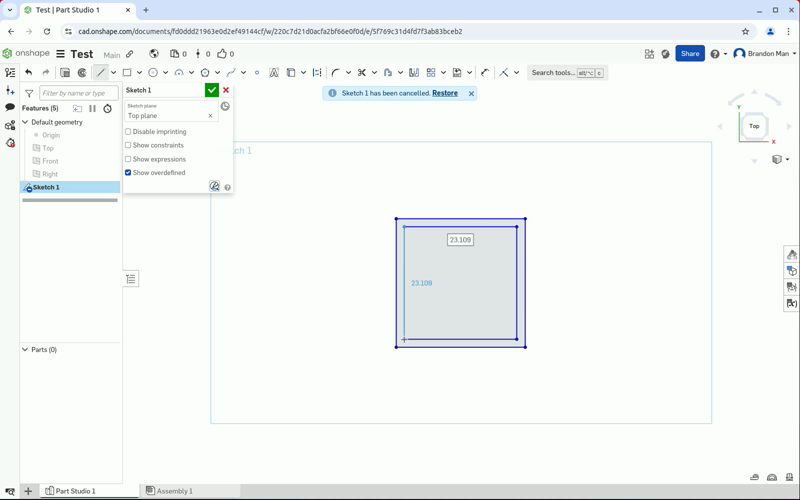
key_up(shift)
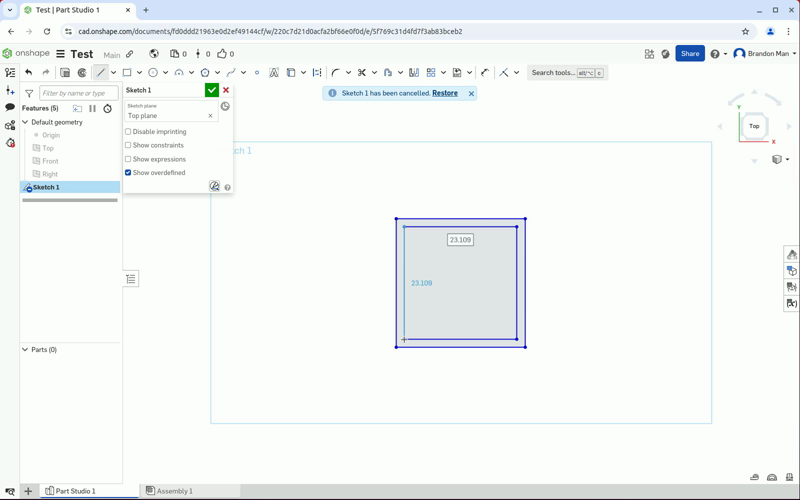
click(404, 339)
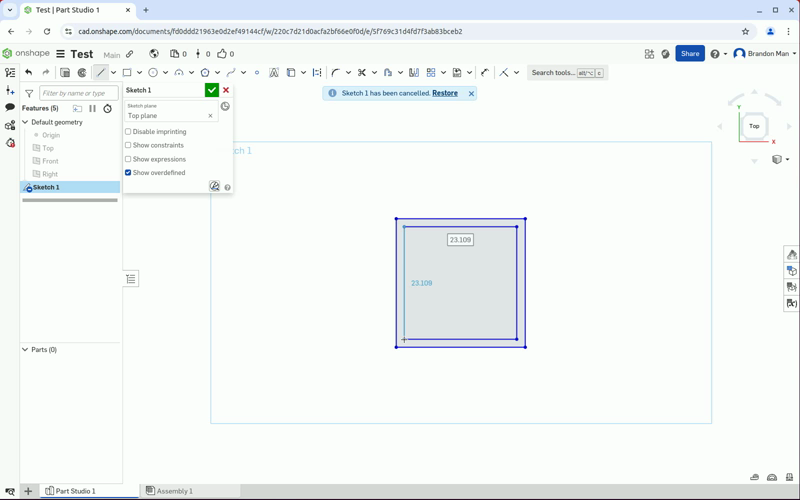
key(esc)
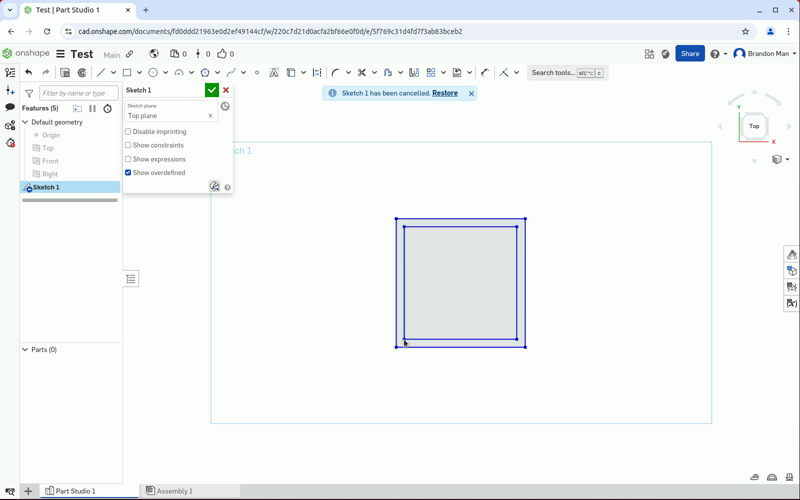
mouse_move(519, 271)
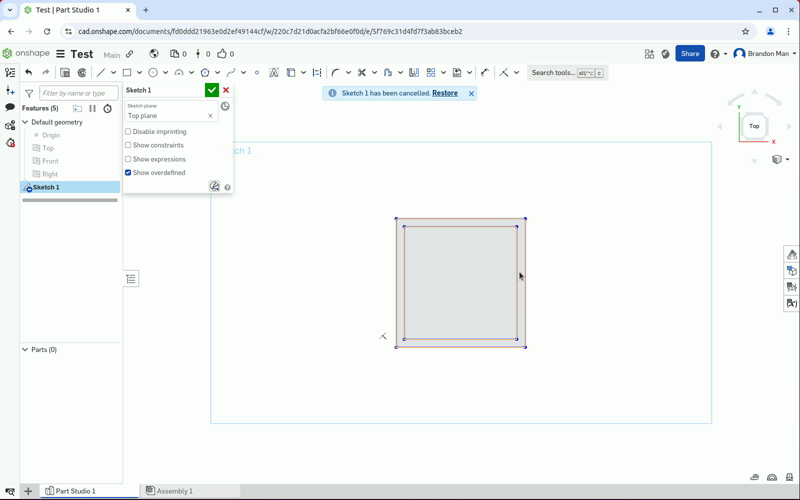
click(519, 271)
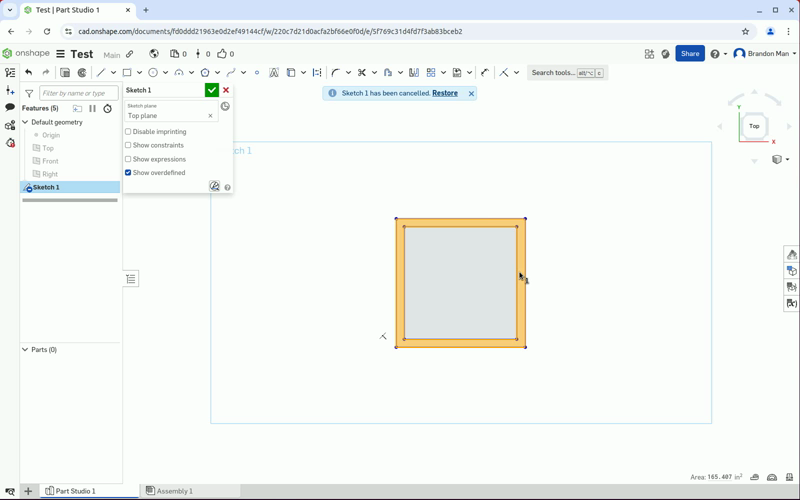
mouse_move(73, 352)
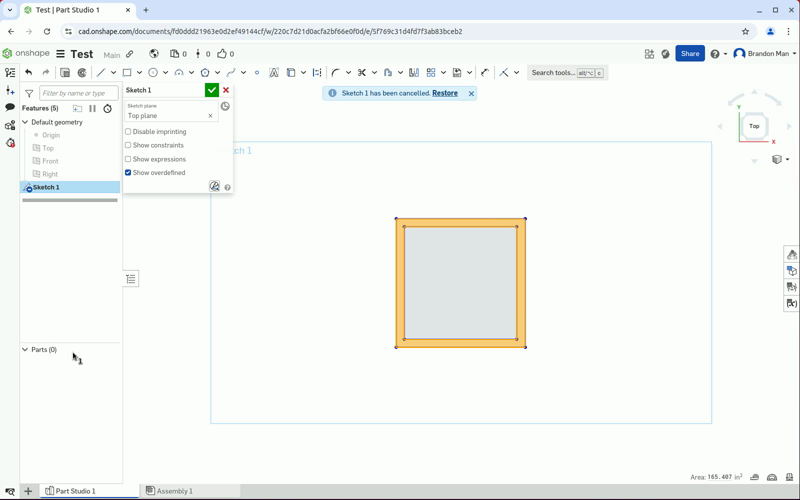
key(shift+y)
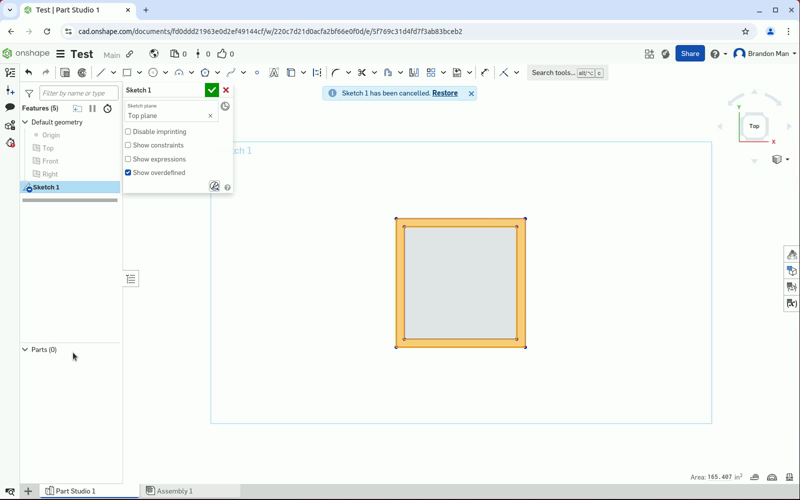
key(shift+e)
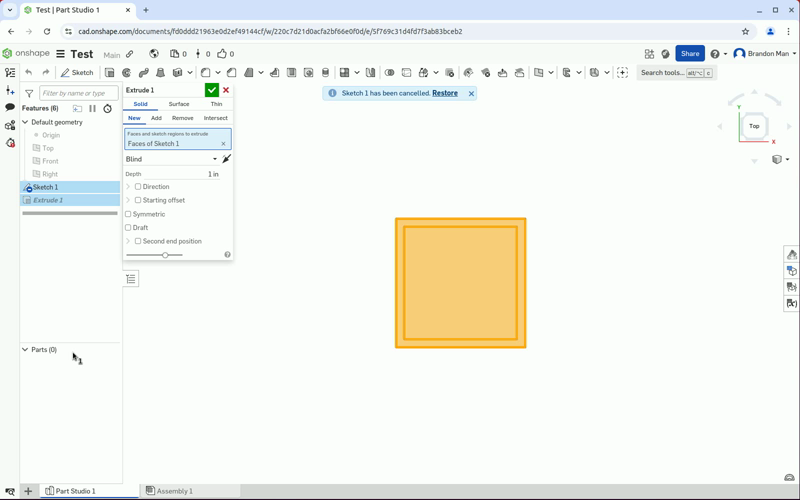
mouse_move(143, 106)
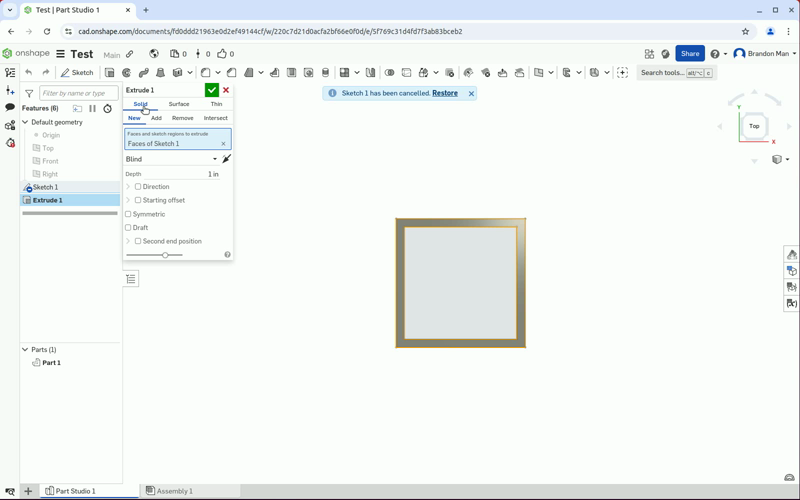
click(143, 106)
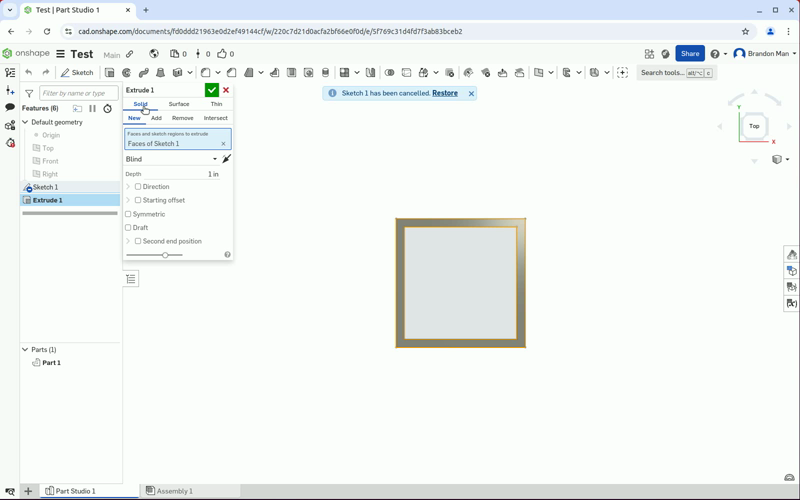
mouse_move(137, 120)
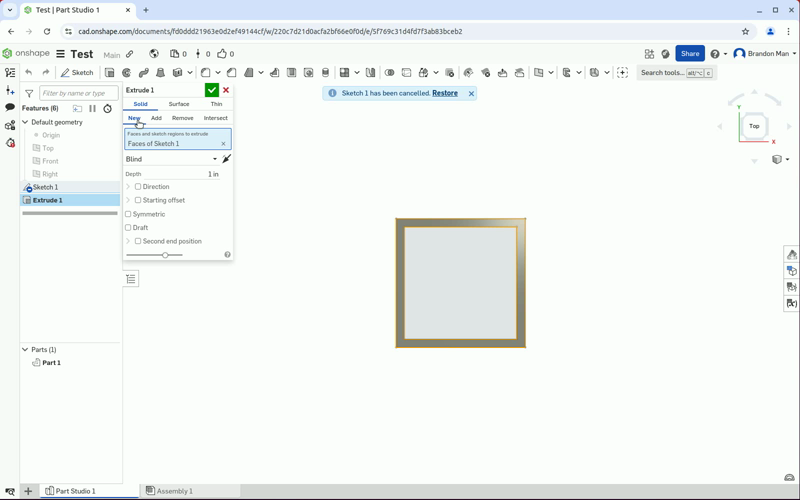
click(137, 120)
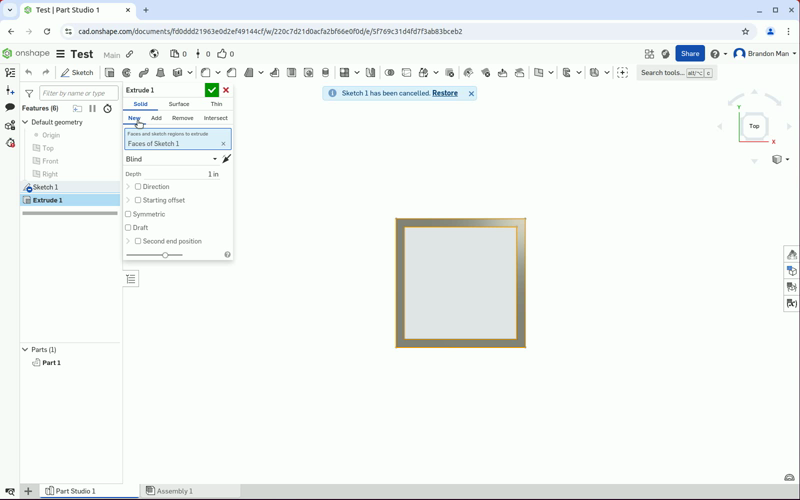
key(tab, 4)
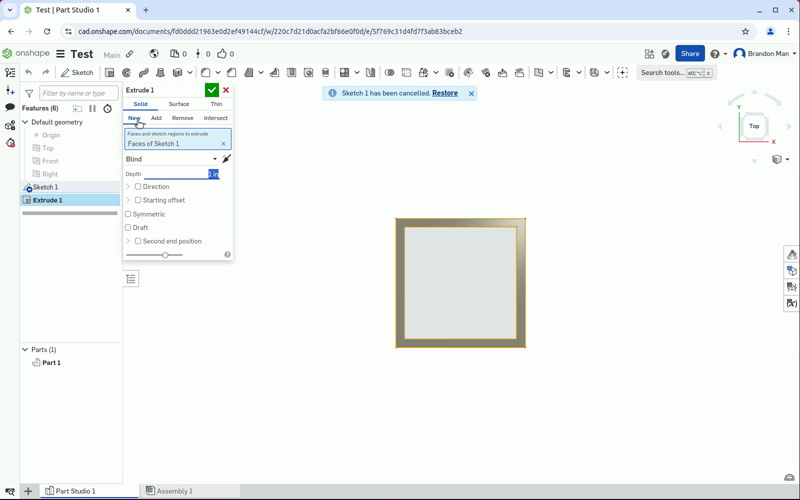
text(-1.685)
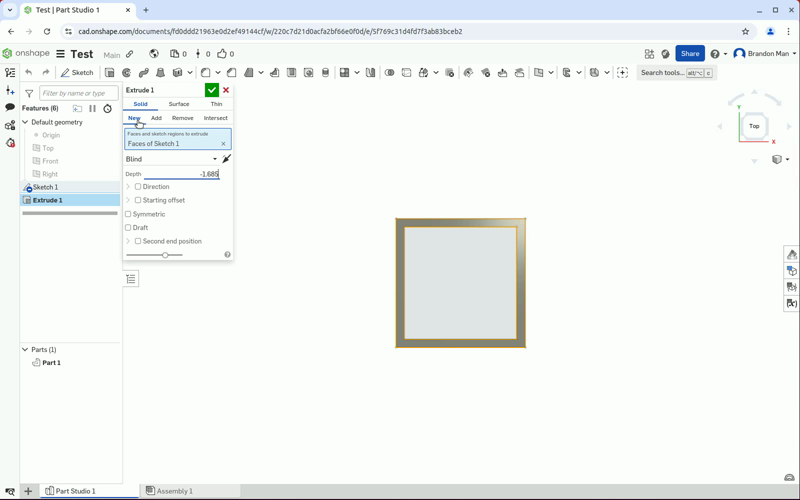
key(enter)
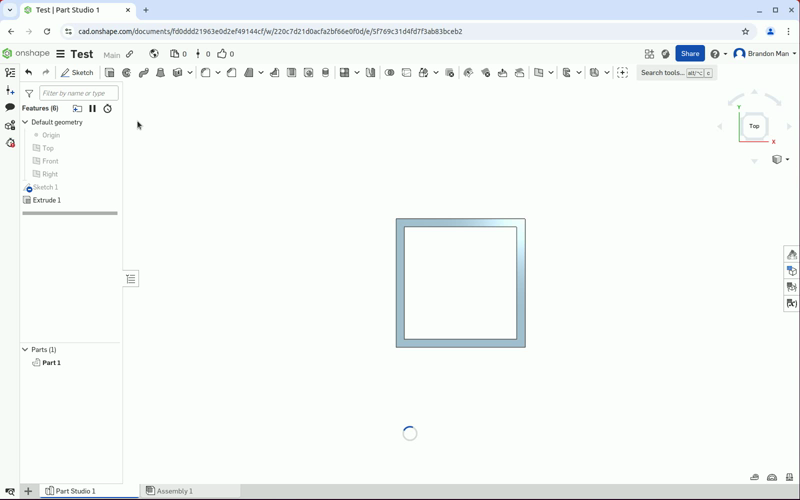
key(shift+h)
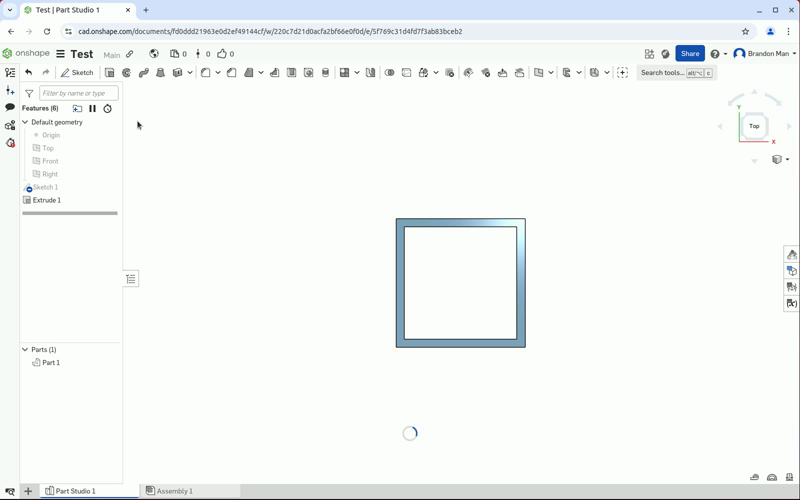
key(shift+h)
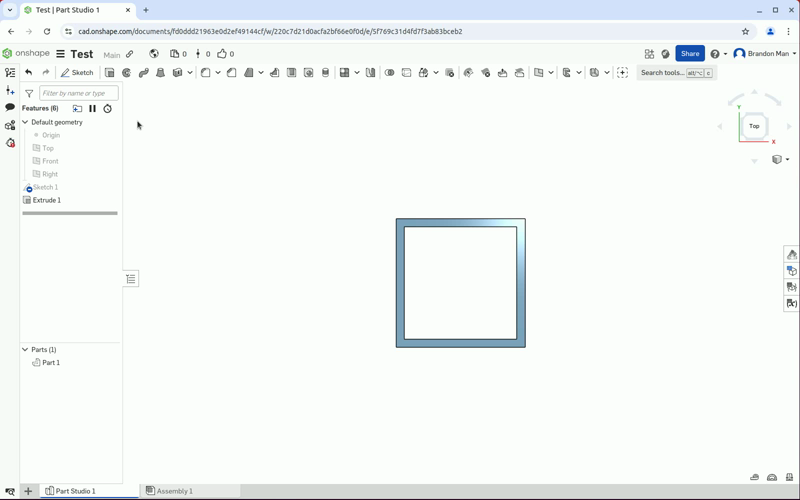
mouse_move(73, 189)
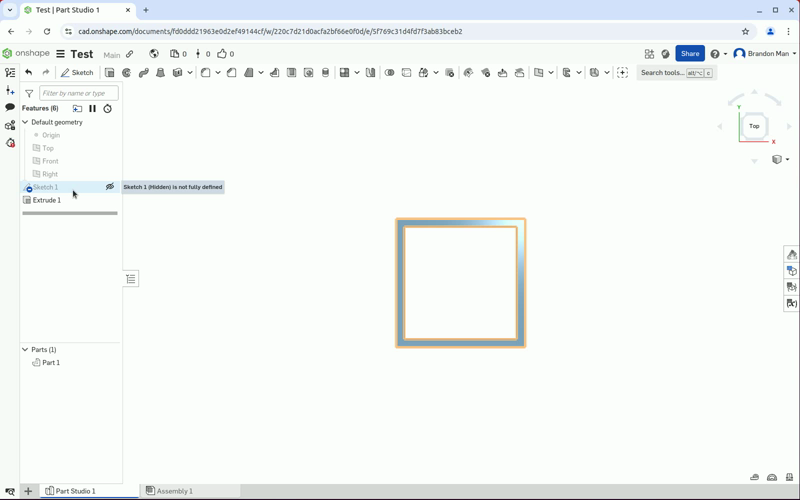
click(73, 189)
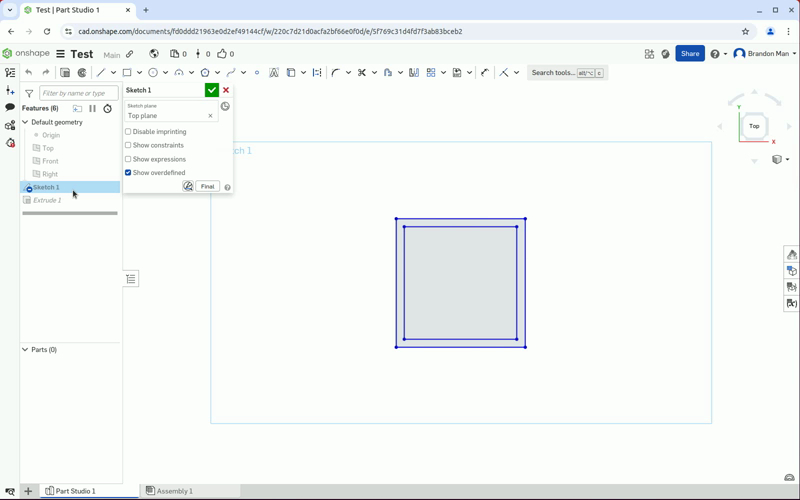
mouse_move(229, 92)
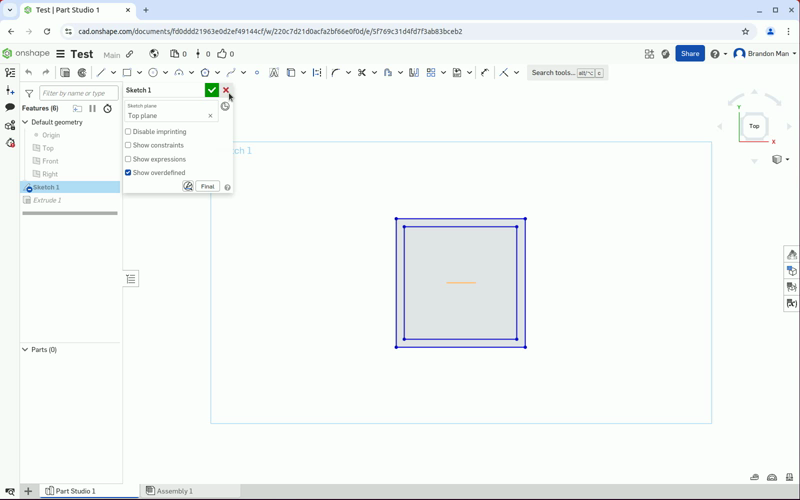
click(229, 92)
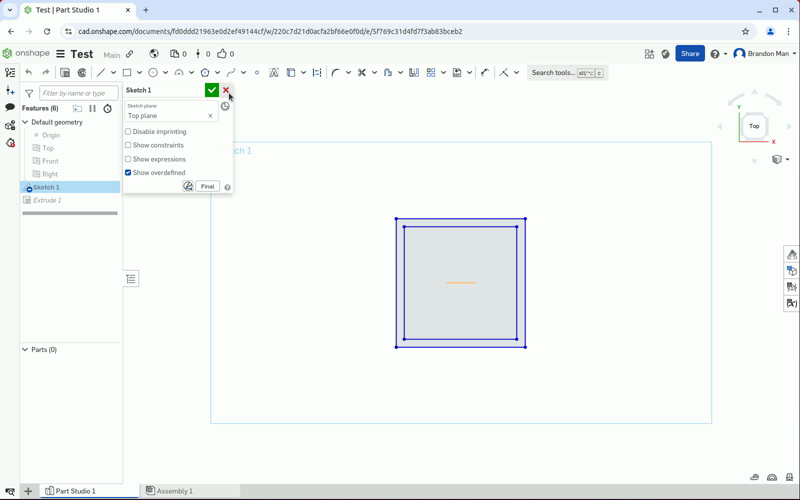
key(shift+s)
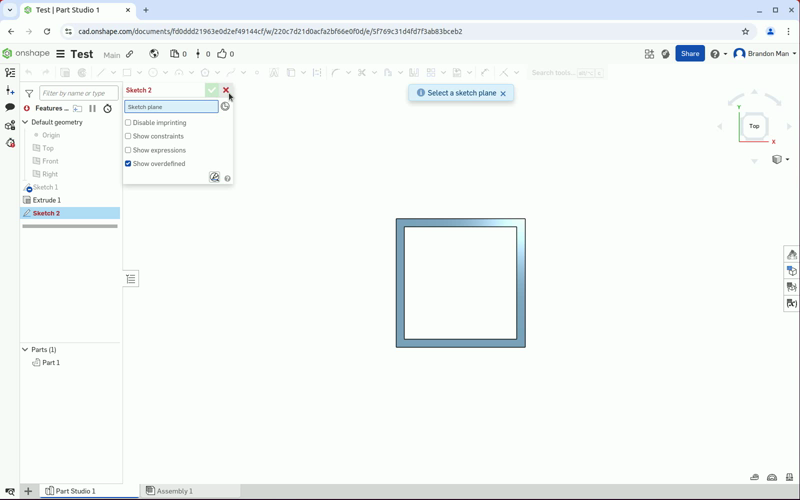
mouse_move(73, 150)
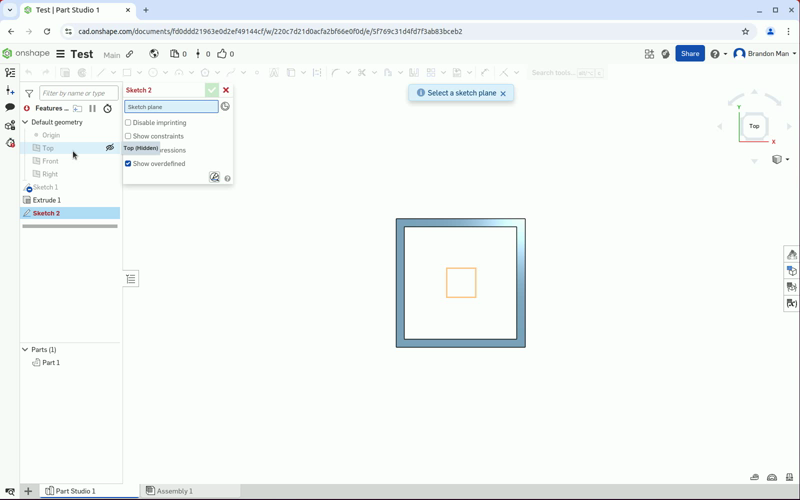
click(73, 150)
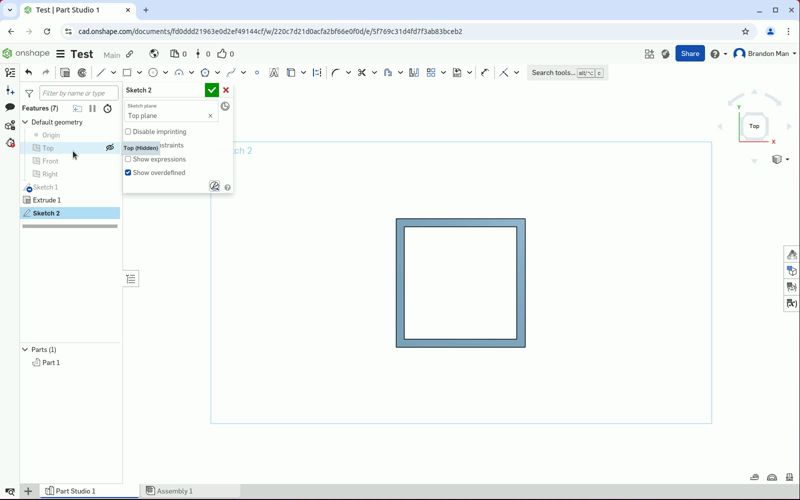
mouse_move(73, 352)
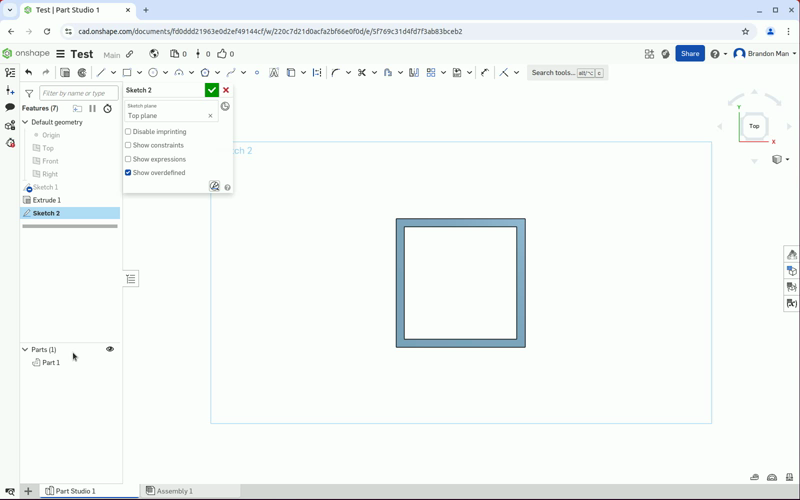
key(y)
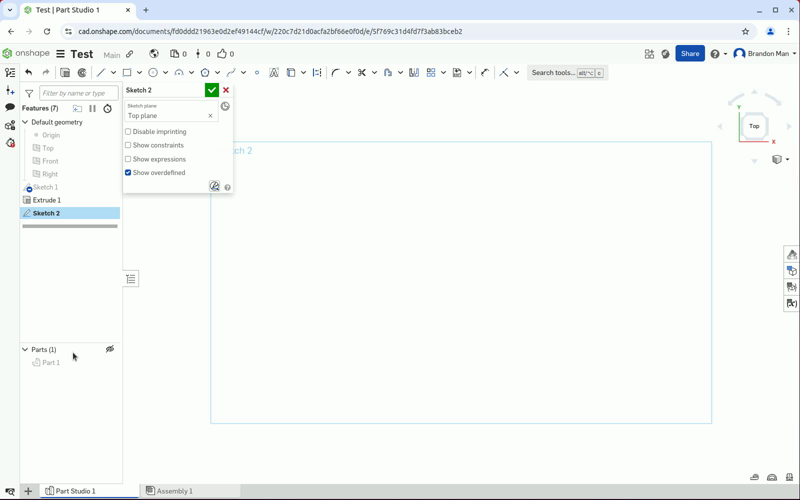
key(l)
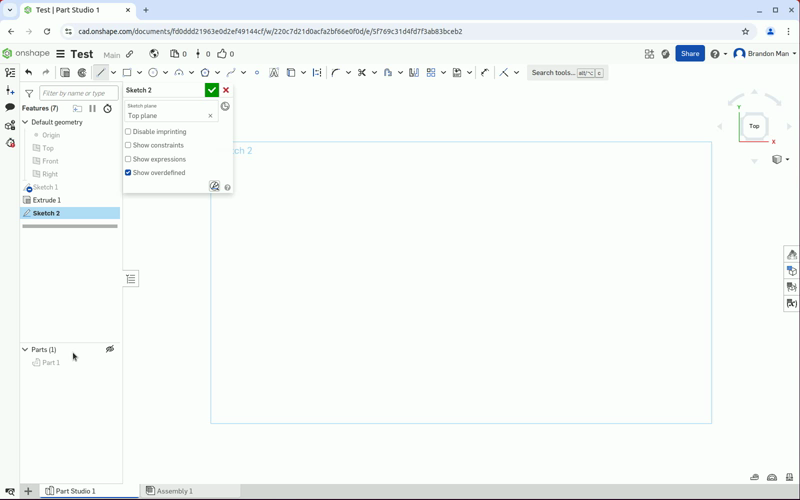
key_down(shift)
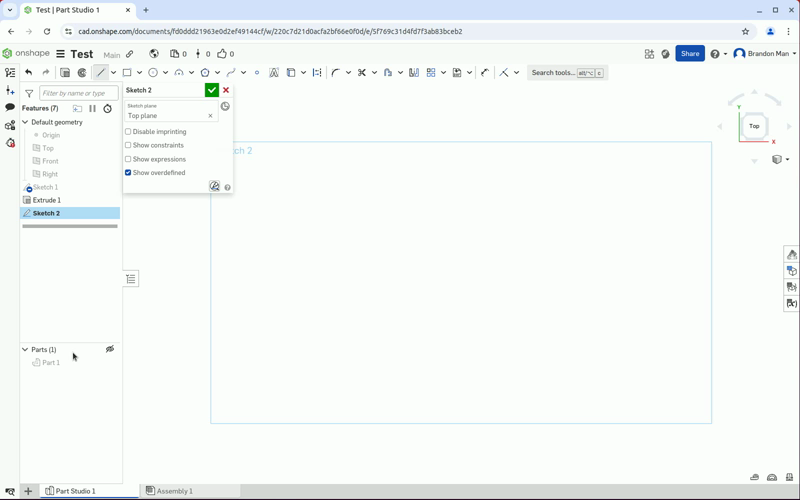
mouse_move(404, 339)
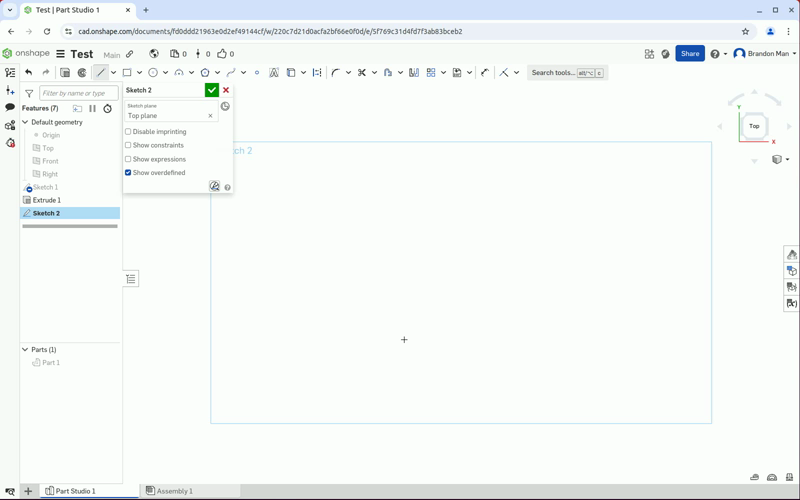
click(404, 339)
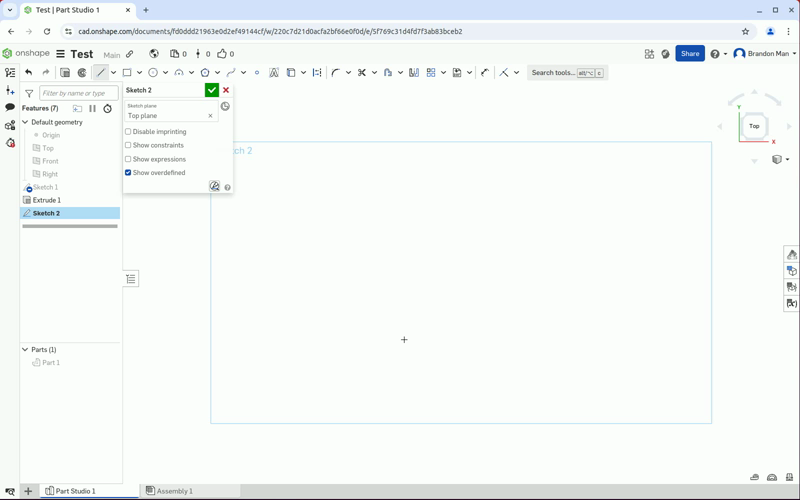
key_up(shift)
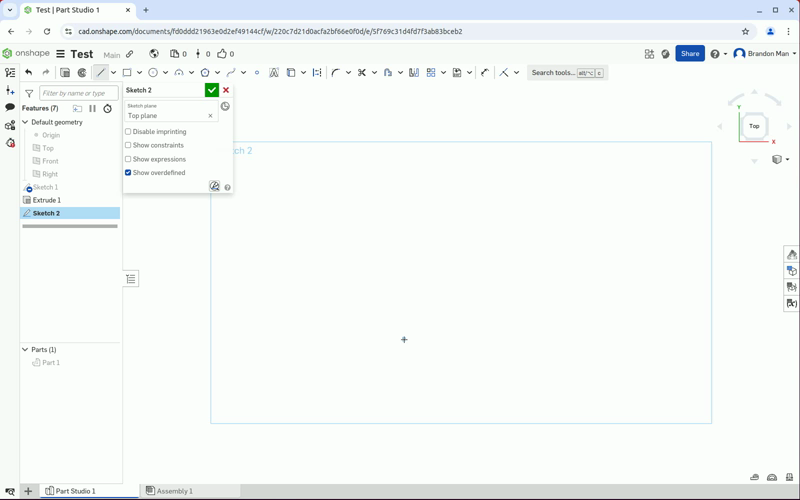
key_down(shift)
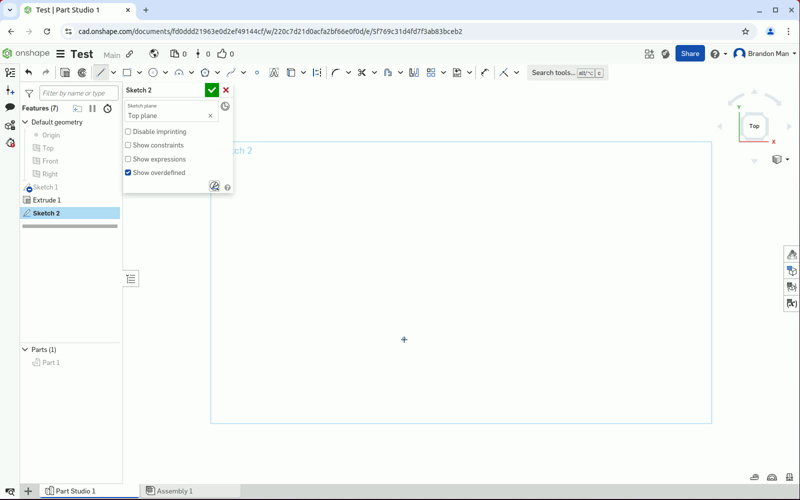
mouse_move(516, 339)
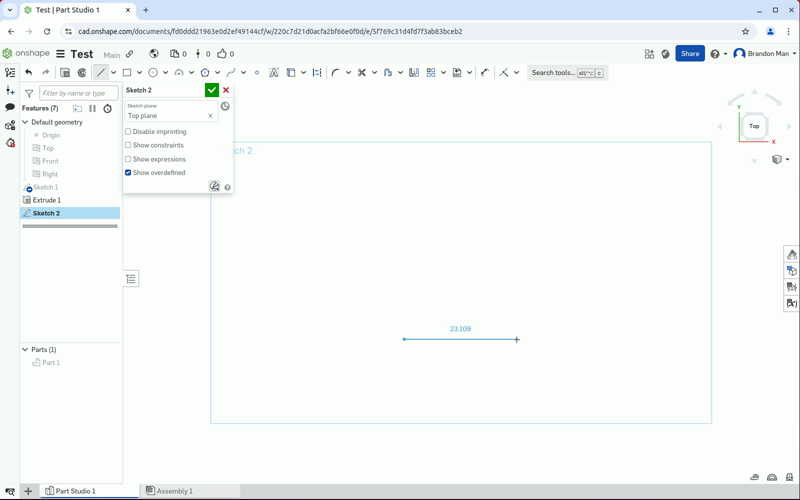
click(516, 339)
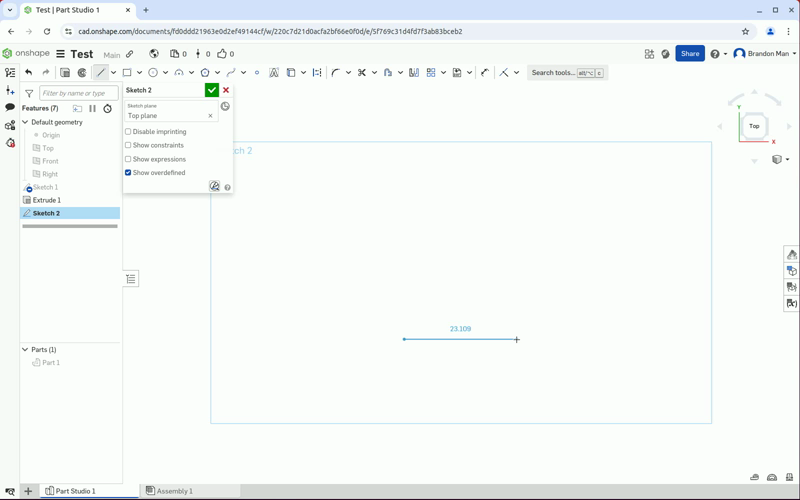
key_up(shift)
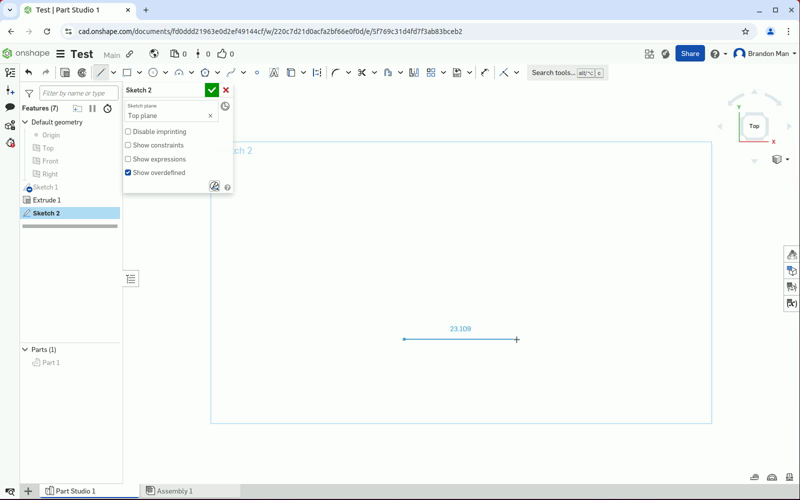
key_down(shift)
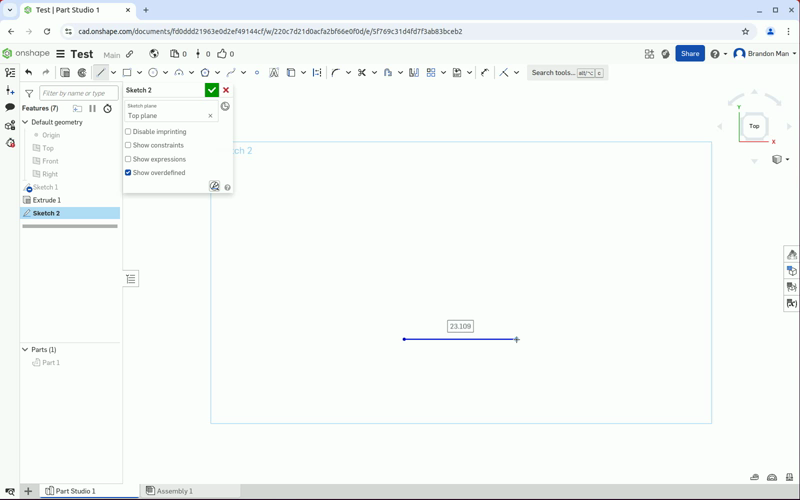
mouse_move(516, 226)
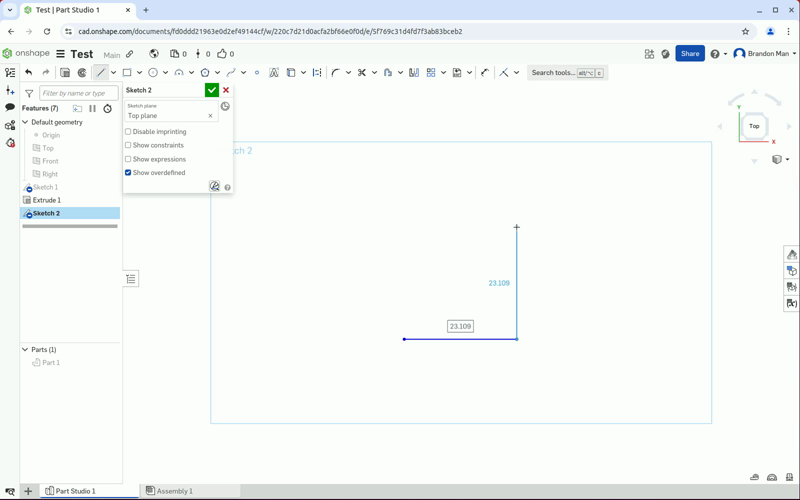
click(516, 226)
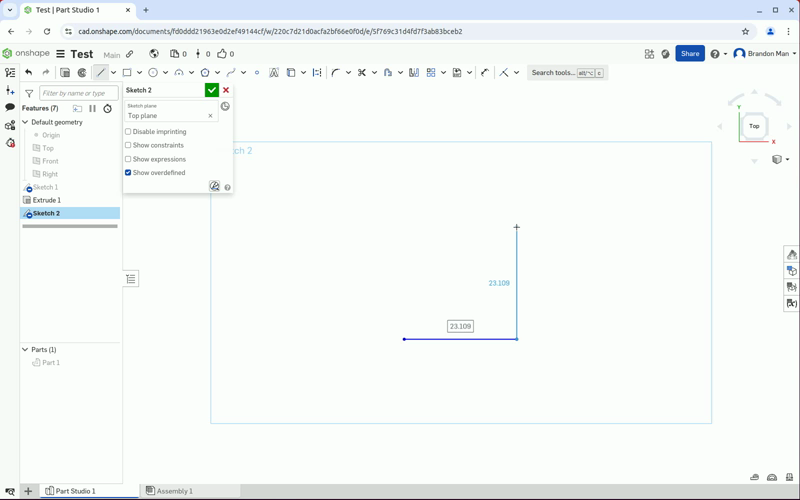
key_up(shift)
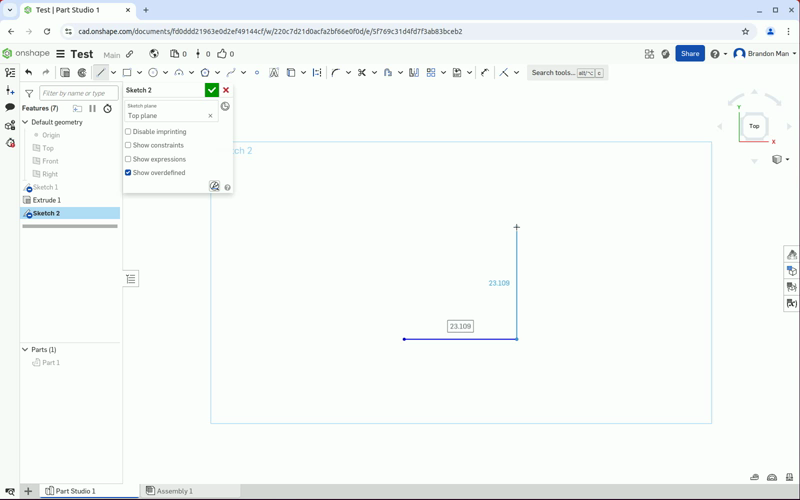
key_down(shift)
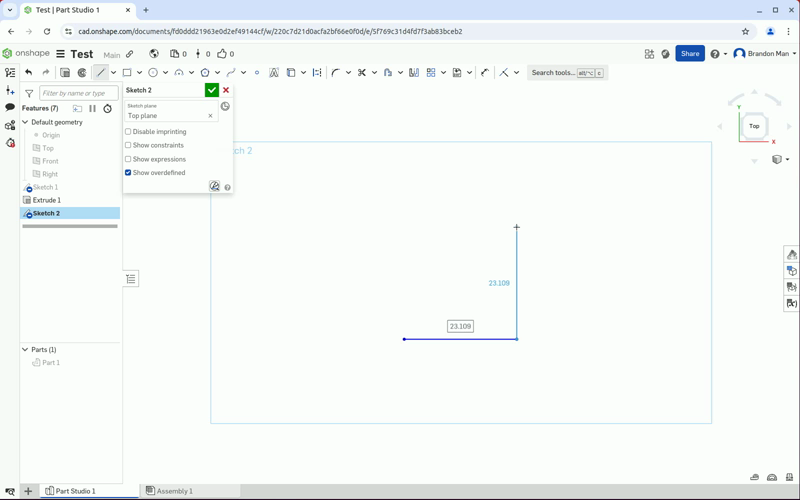
mouse_move(404, 226)
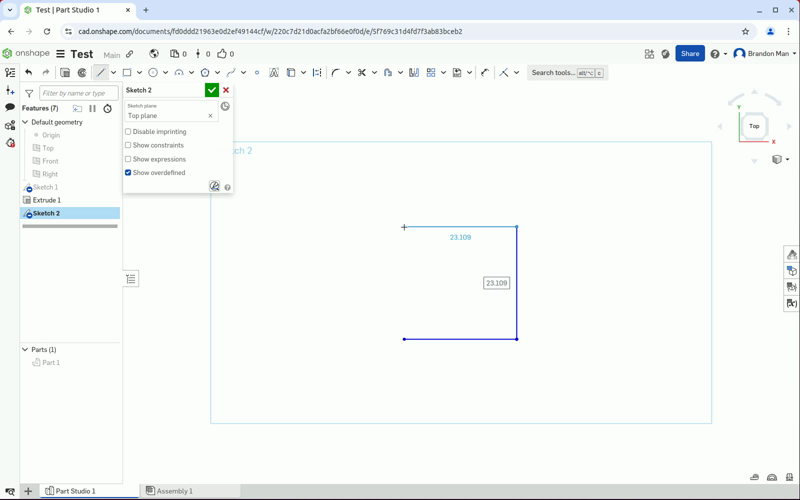
click(404, 226)
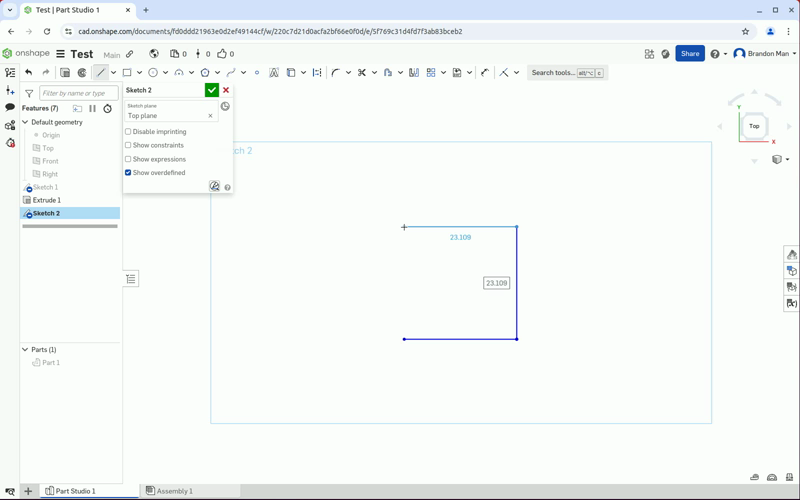
key_up(shift)
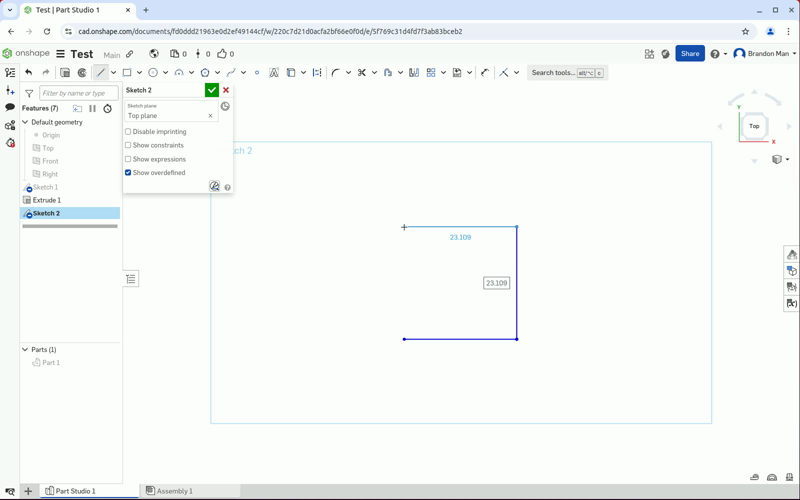
key_down(shift)
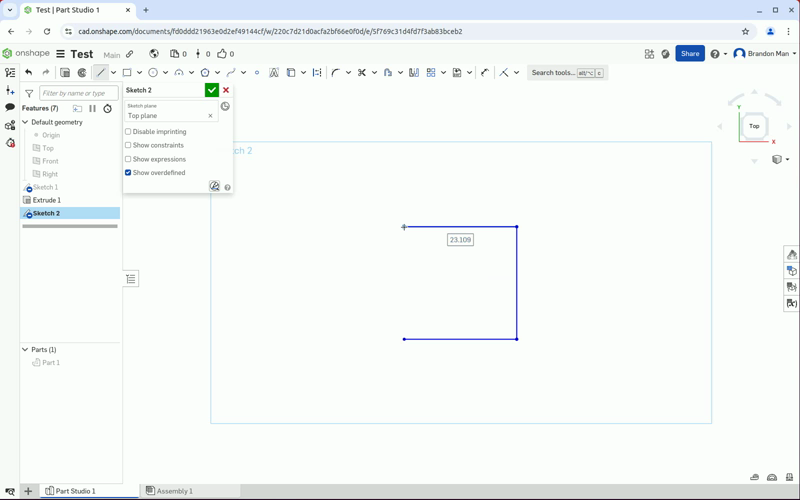
mouse_move(404, 339)
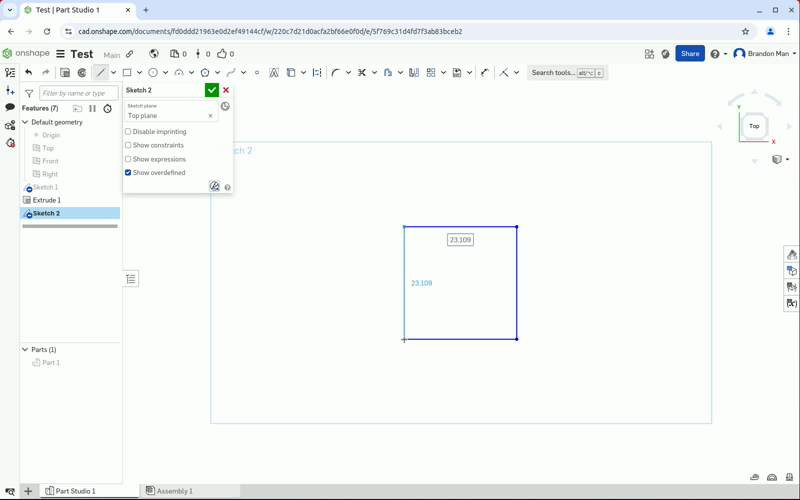
key_up(shift)
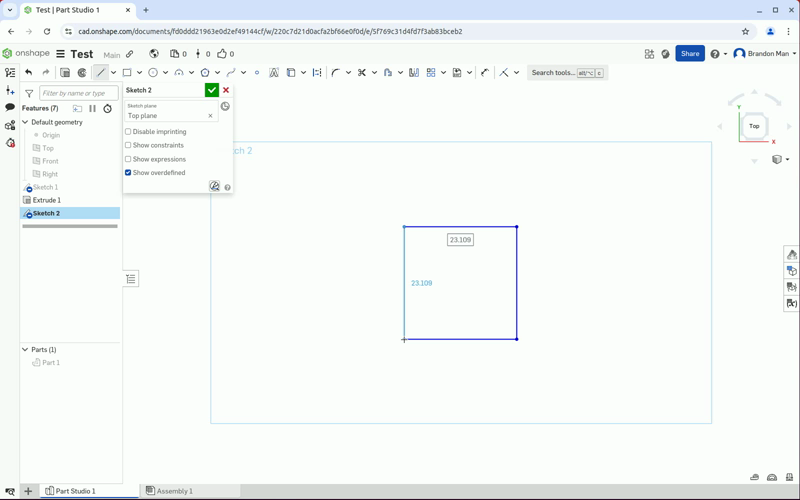
click(404, 339)
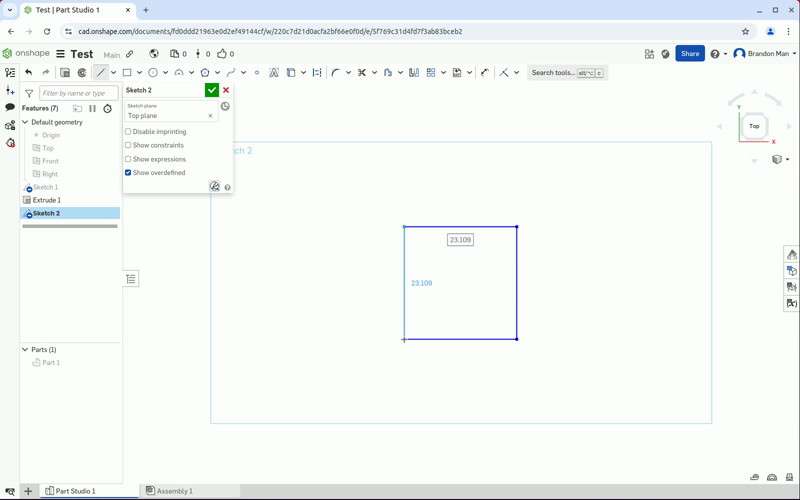
key(esc)
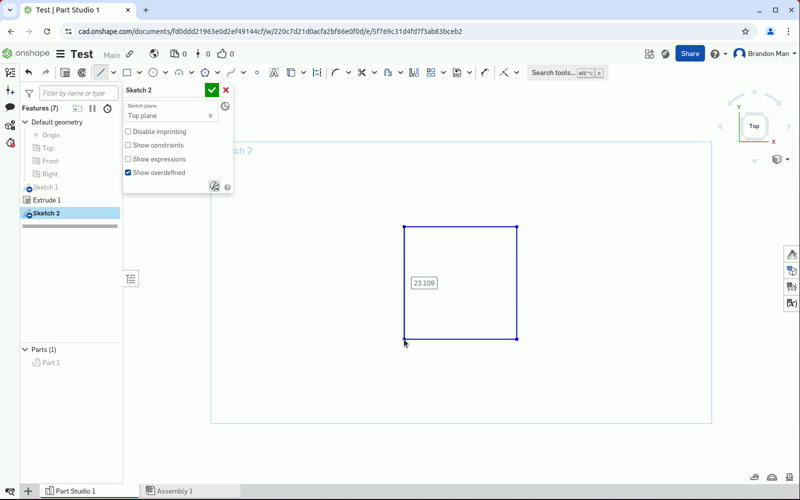
mouse_move(499, 287)
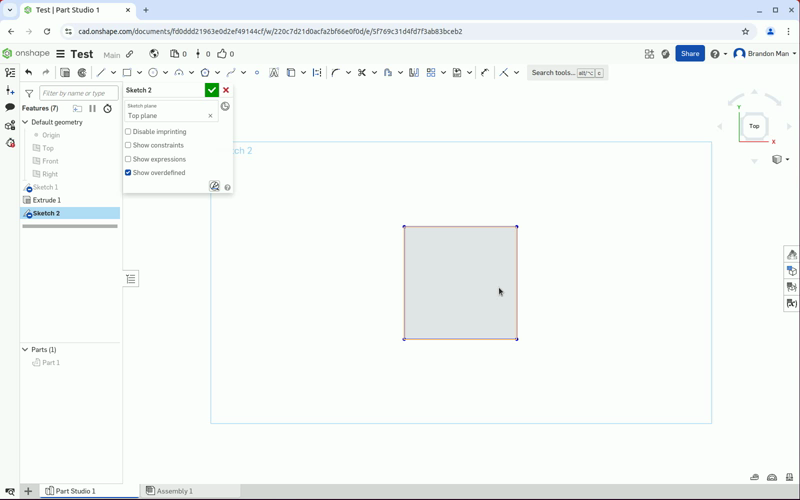
click(499, 287)
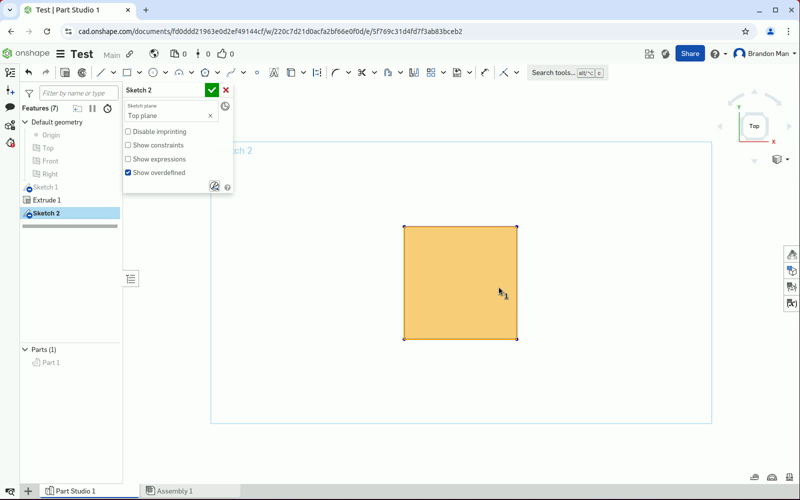
mouse_move(73, 352)
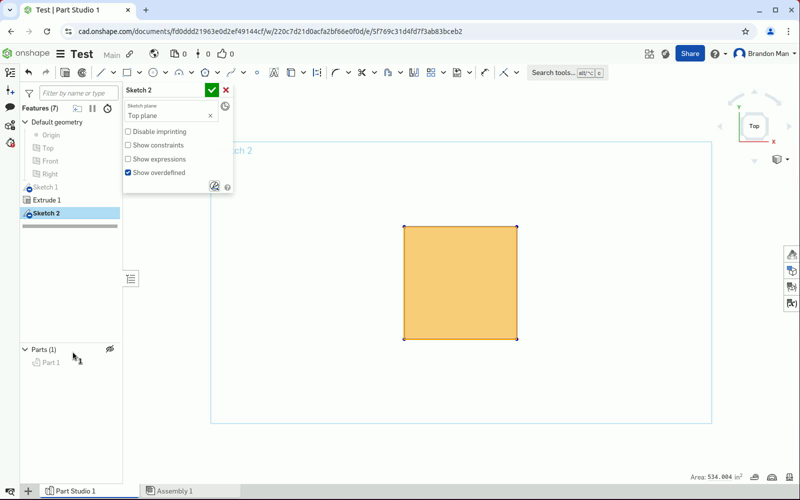
key(shift+y)
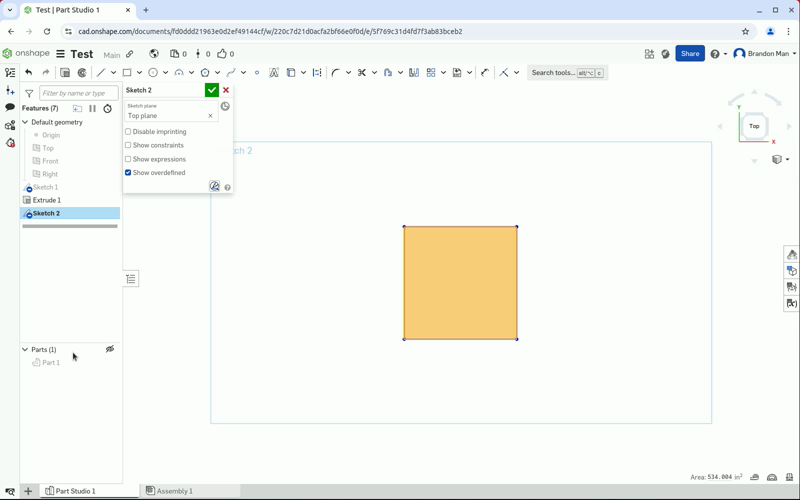
key(shift+e)
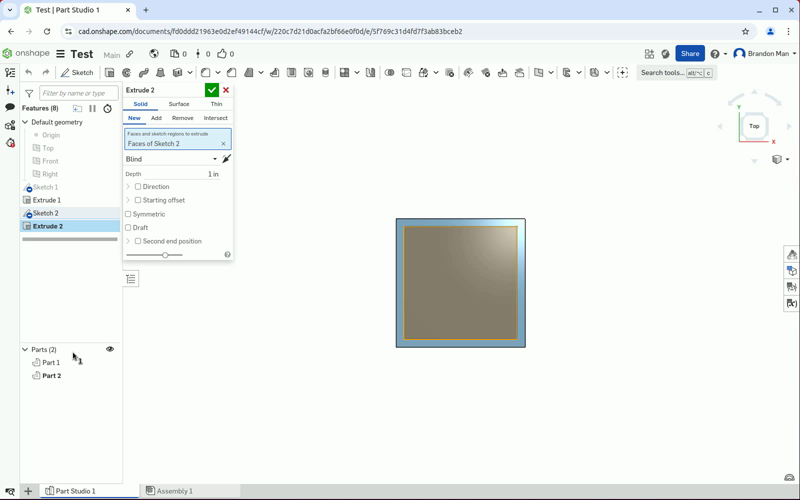
mouse_move(143, 106)
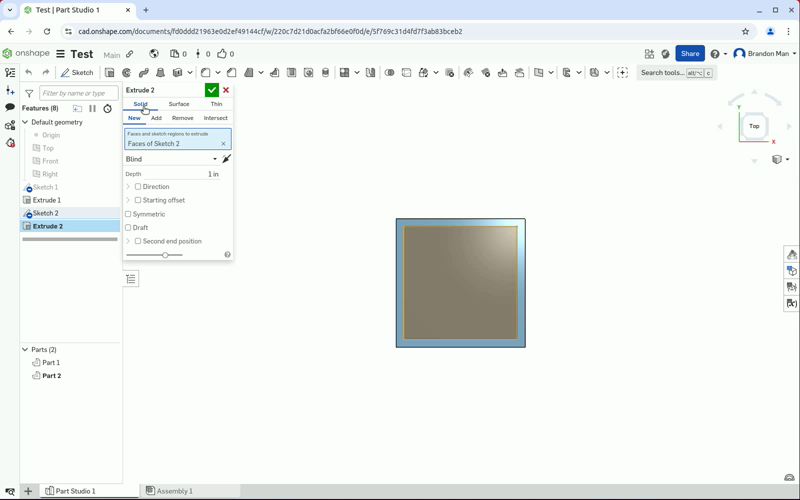
click(143, 106)
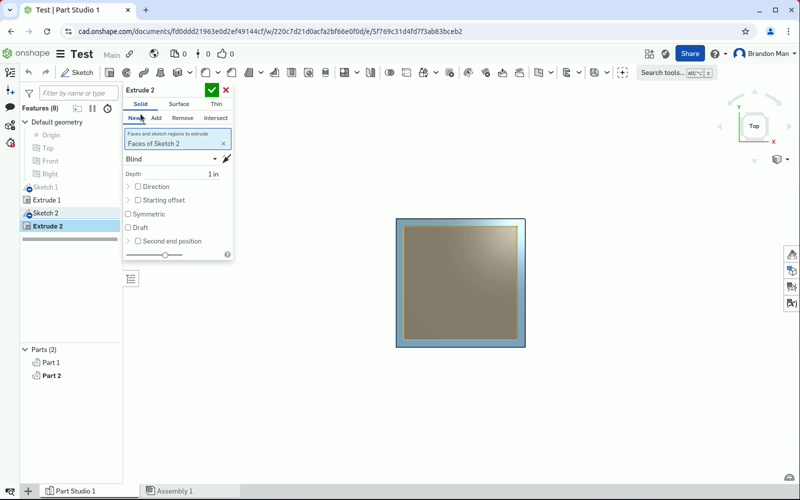
mouse_move(137, 120)
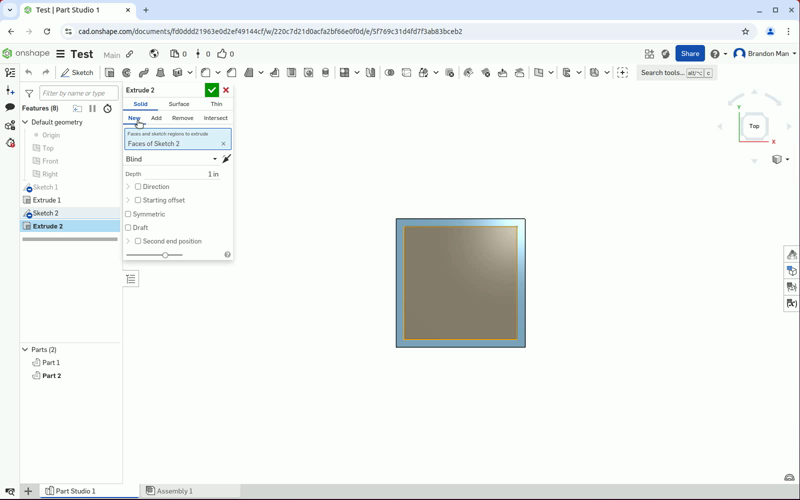
click(137, 120)
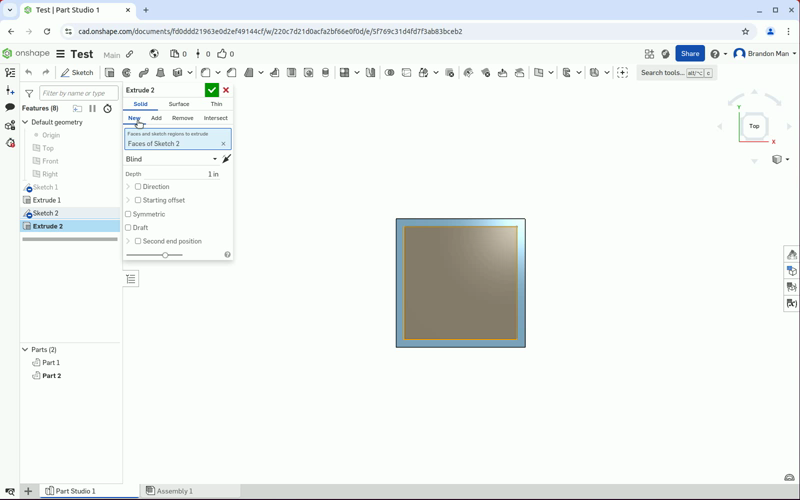
key(tab, 4)
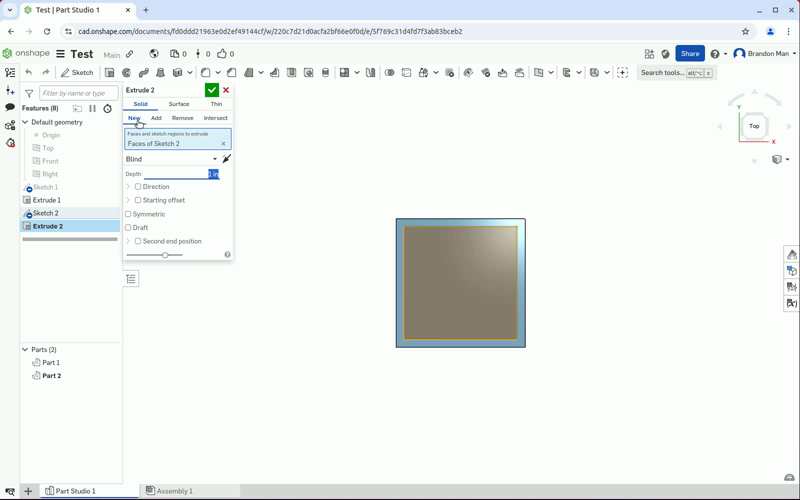
text(-1.685)
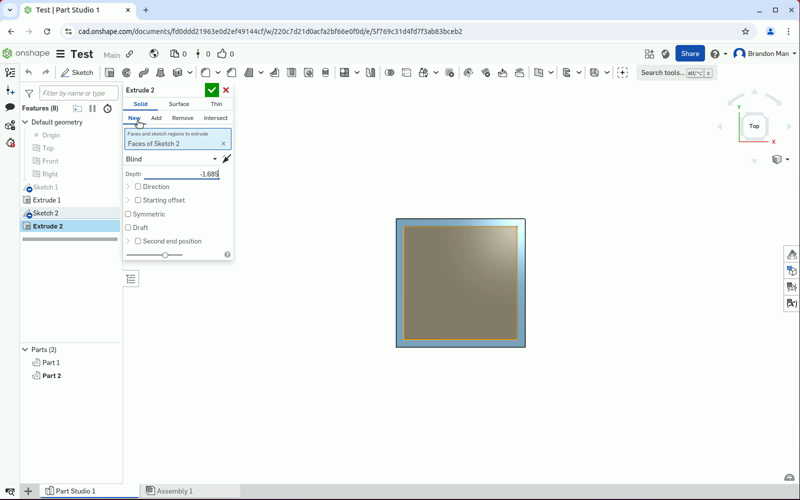
key(enter)
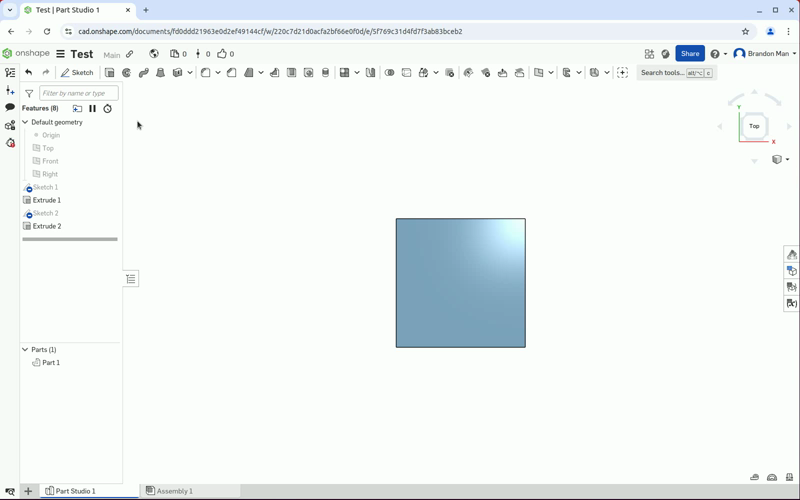
key(shift+h)
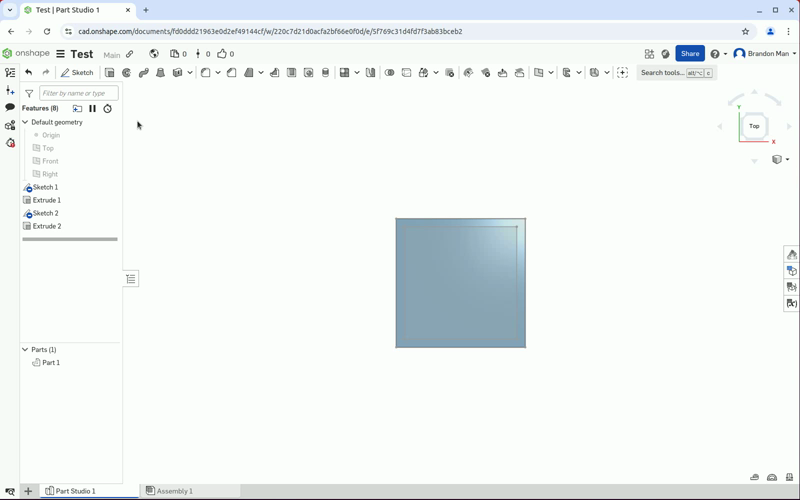
key(shift+h)
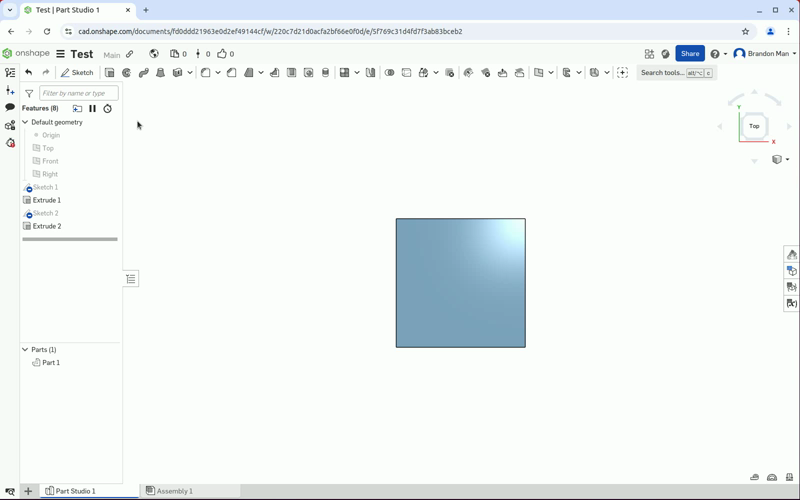
mouse_move(73, 189)
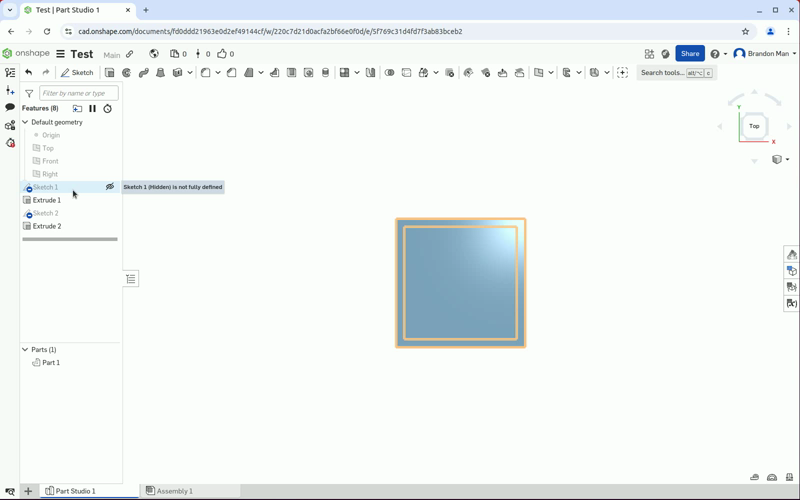
click(73, 189)
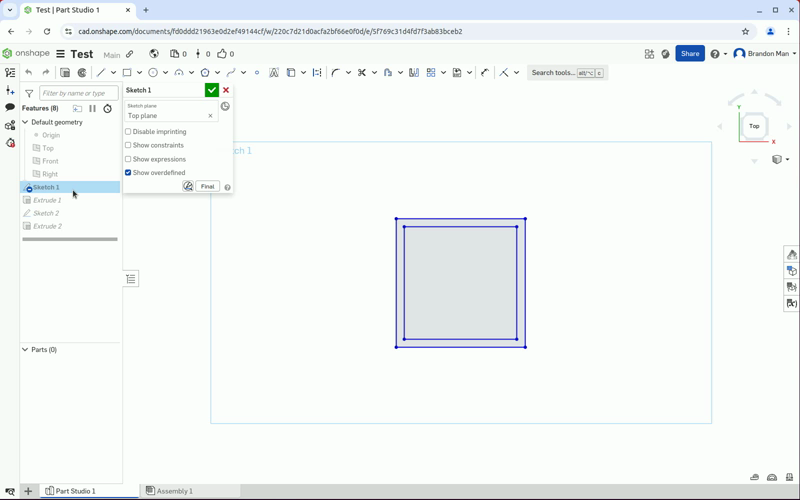
mouse_move(229, 92)
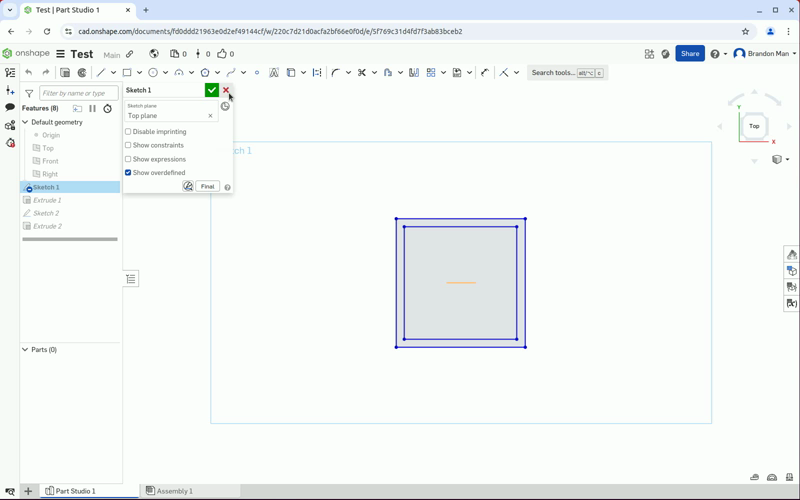
click(229, 92)
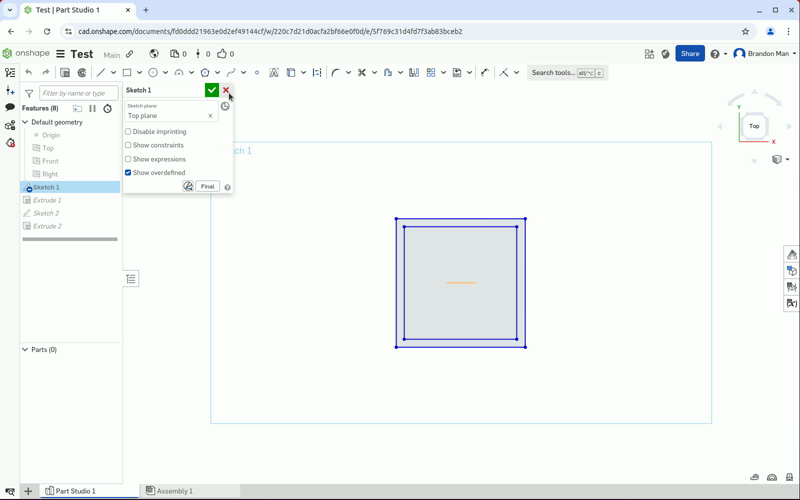
key(shift+s)
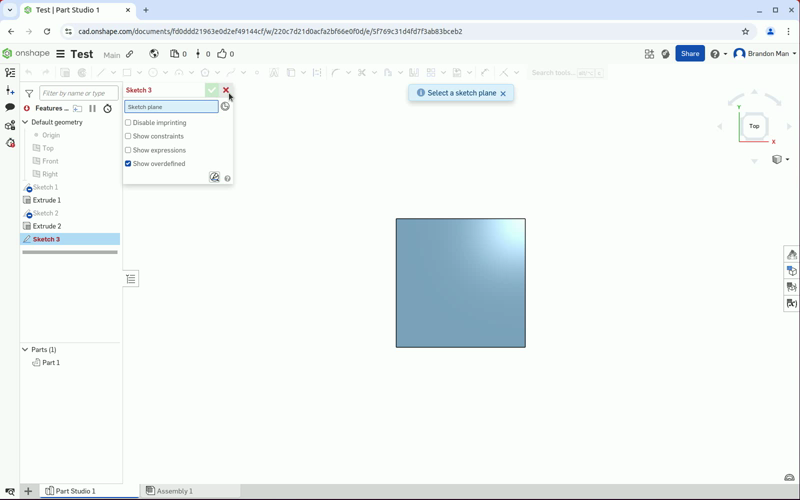
mouse_move(73, 150)
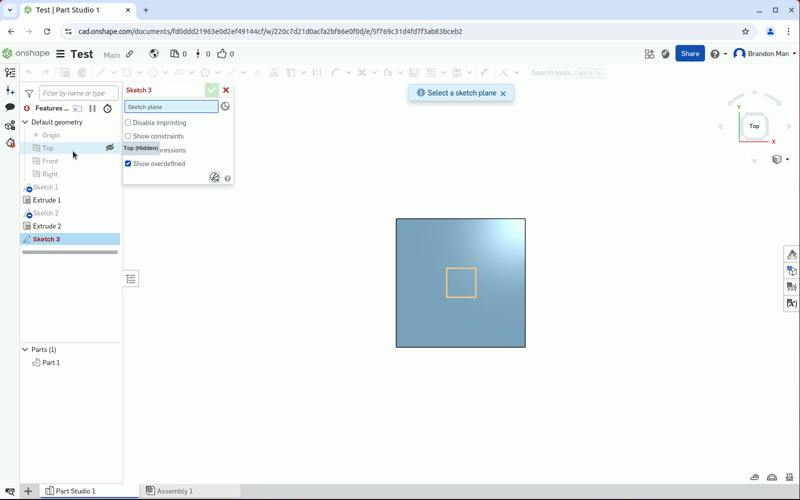
click(73, 150)
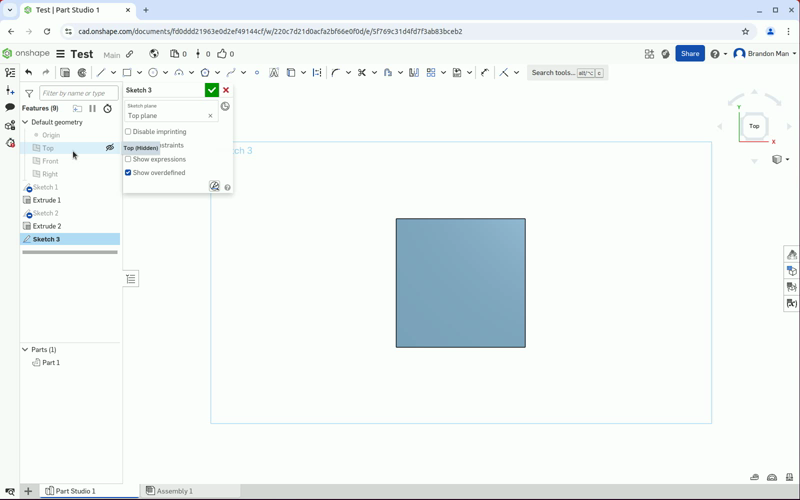
mouse_move(73, 352)
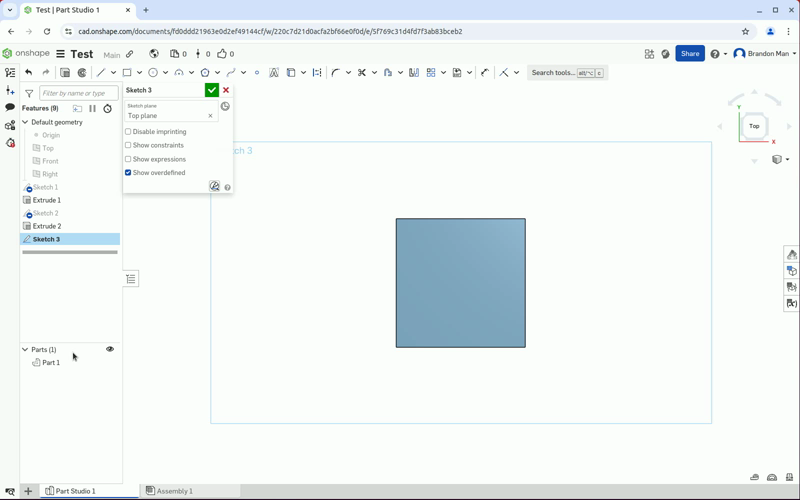
key(y)
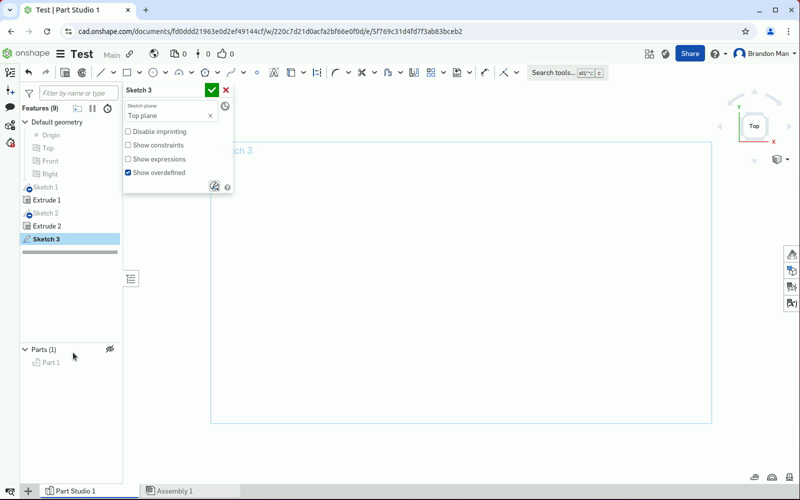
key(l)
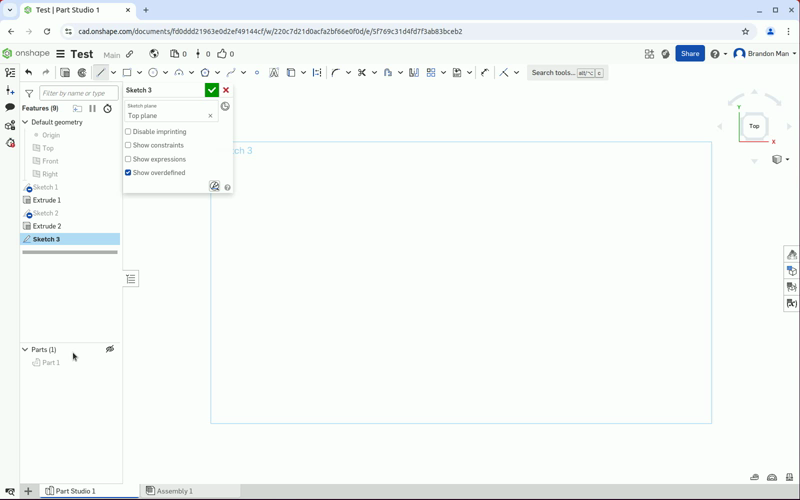
key_down(shift)
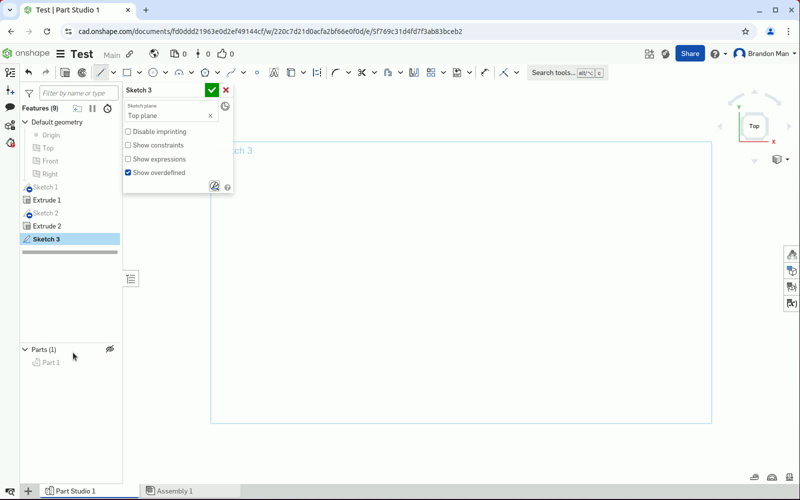
mouse_move(396, 347)
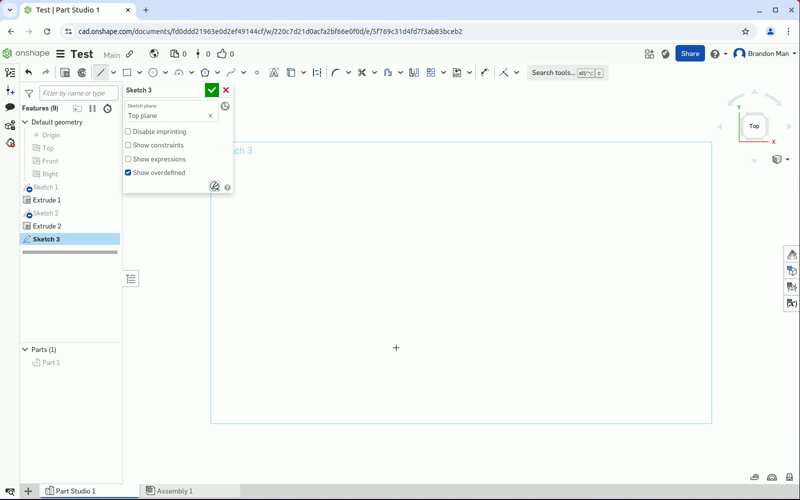
click(396, 347)
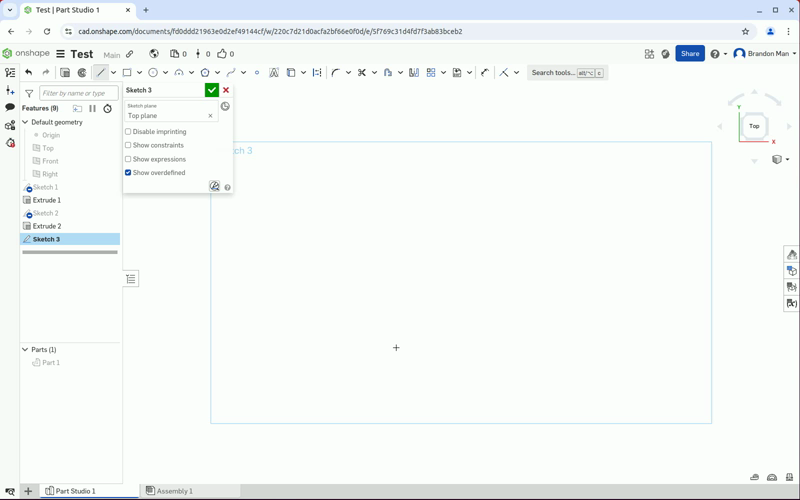
key_up(shift)
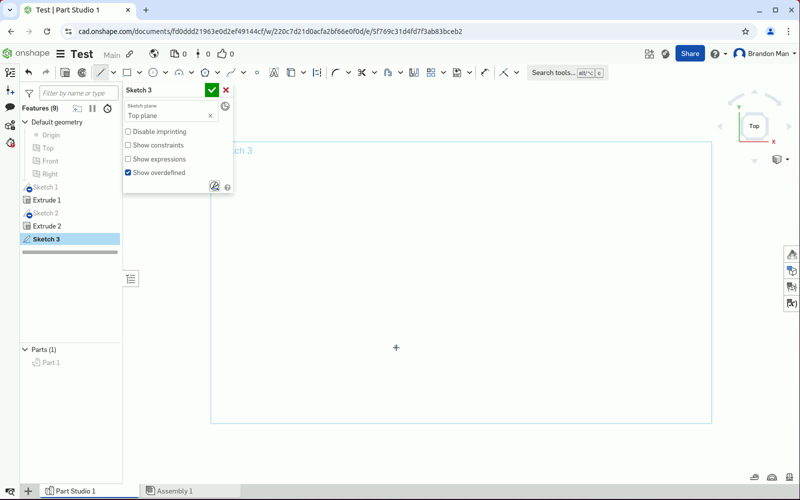
key_down(shift)
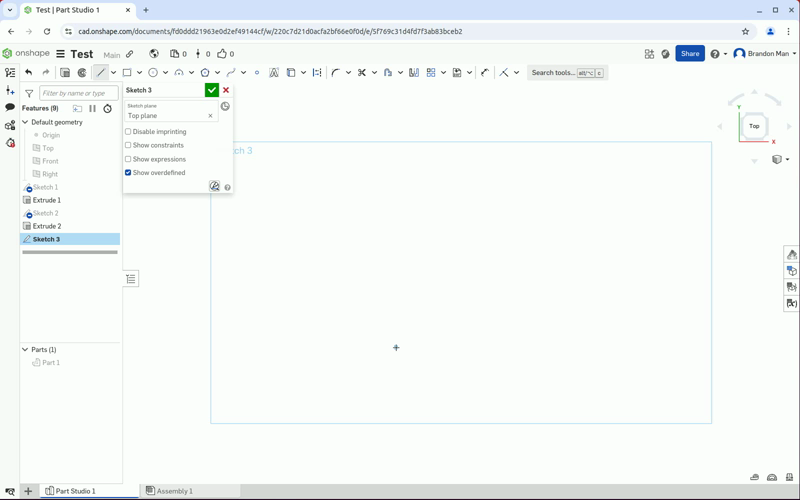
mouse_move(525, 347)
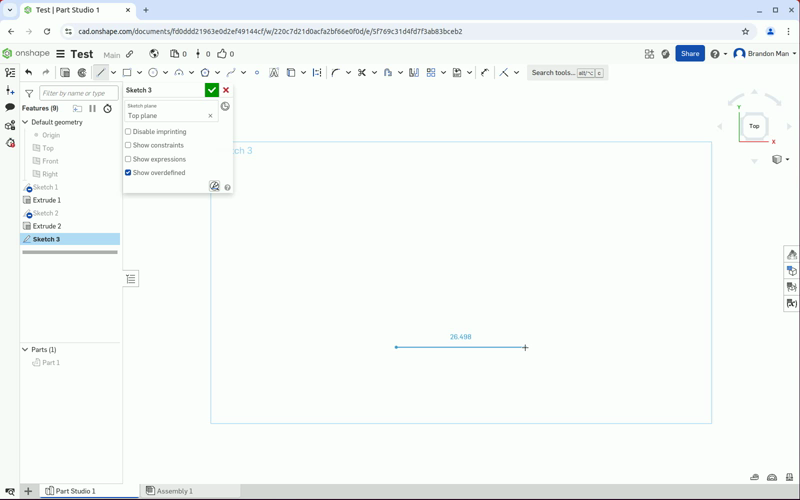
click(525, 347)
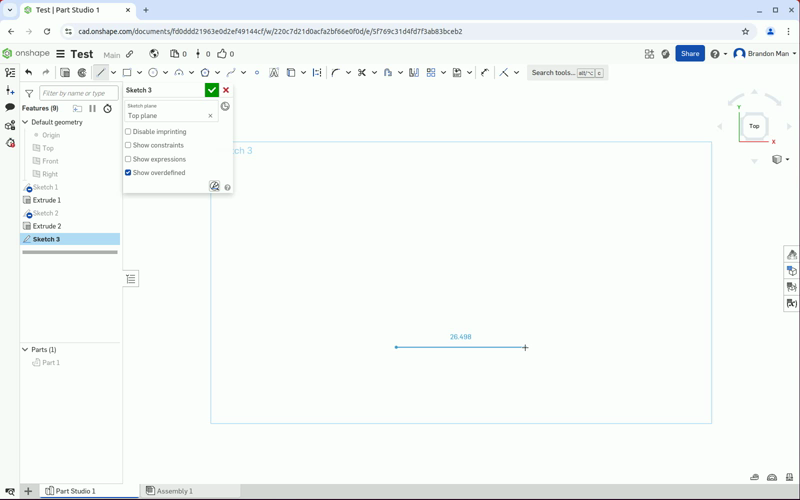
key_up(shift)
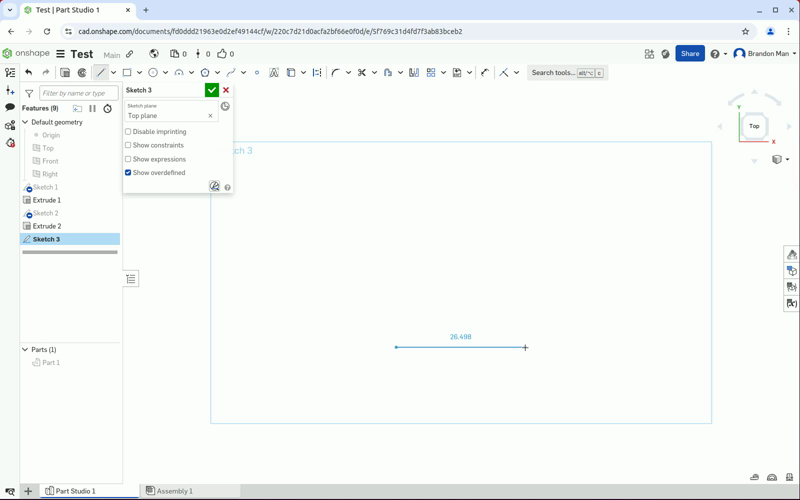
key_down(shift)
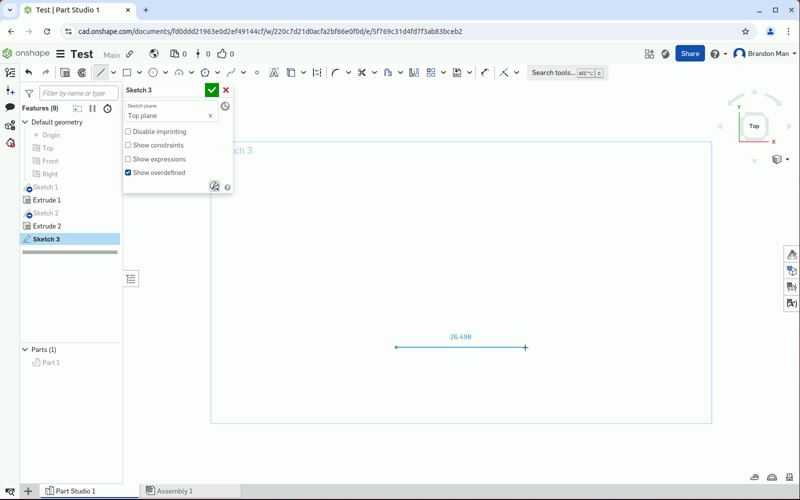
mouse_move(525, 218)
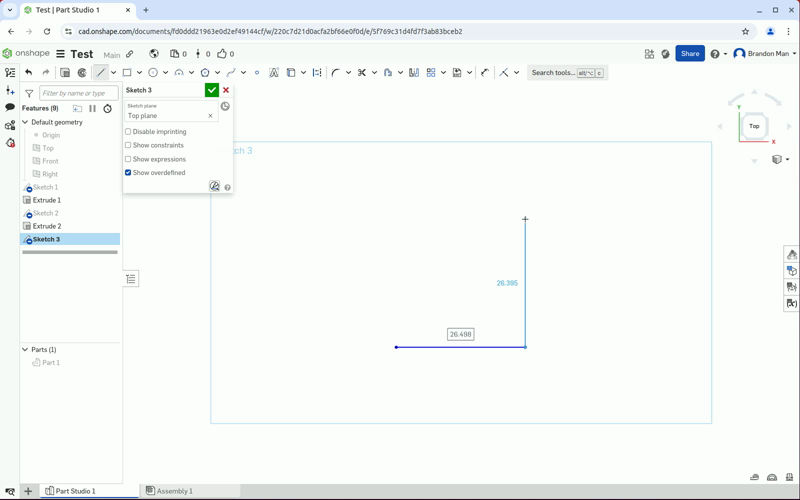
click(525, 218)
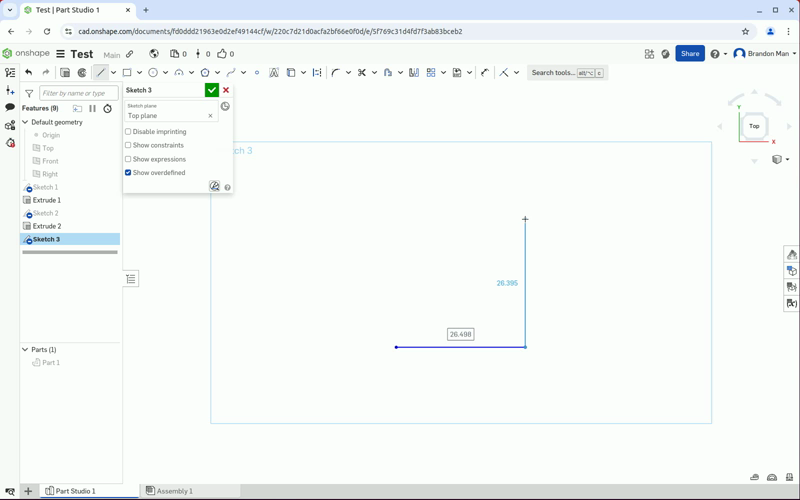
key_up(shift)
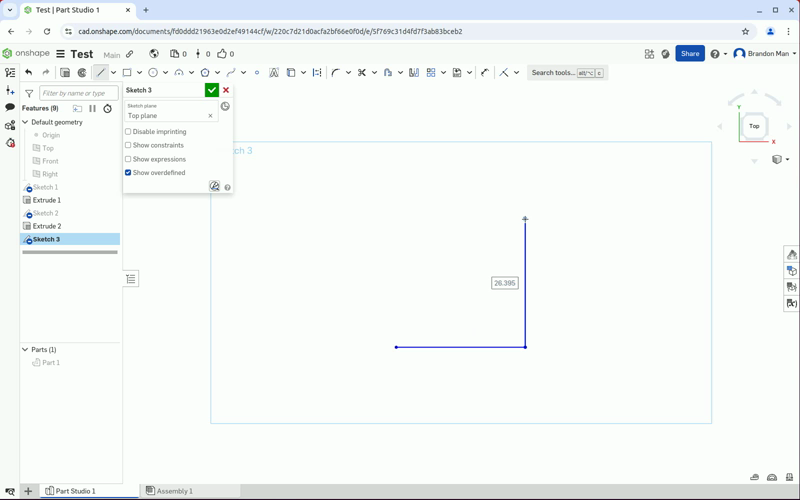
key_down(shift)
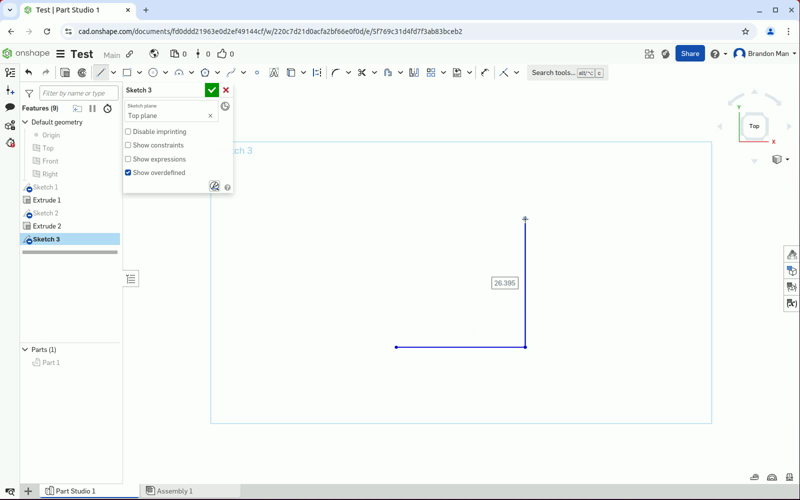
mouse_move(396, 218)
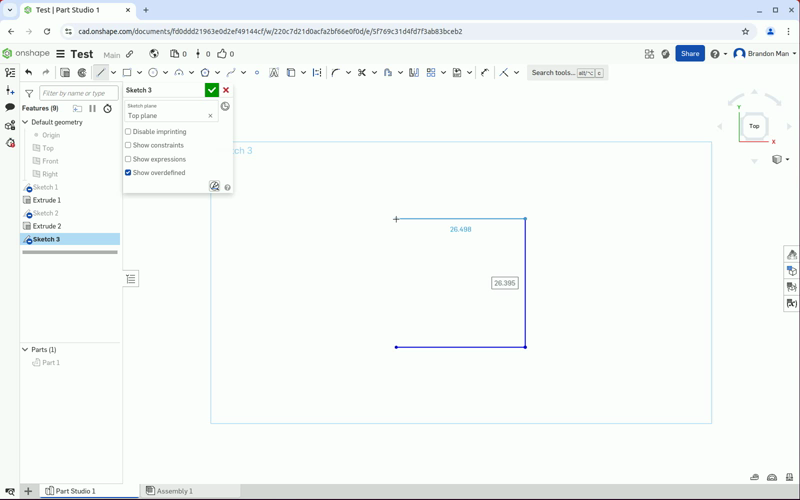
click(396, 218)
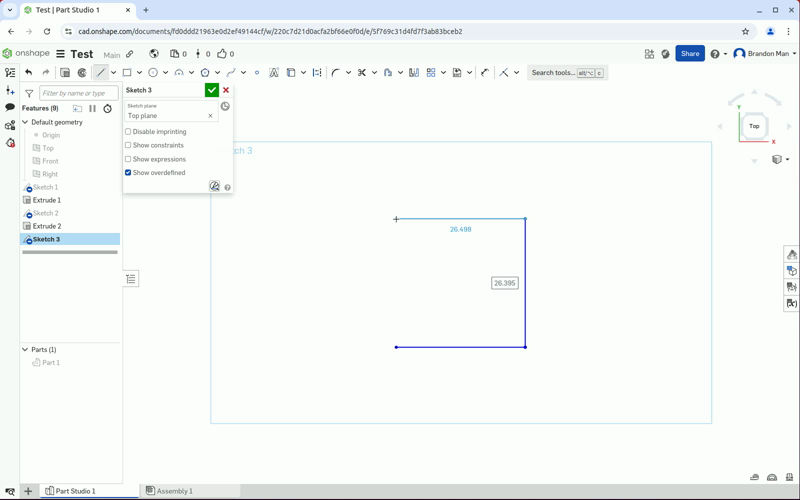
key_up(shift)
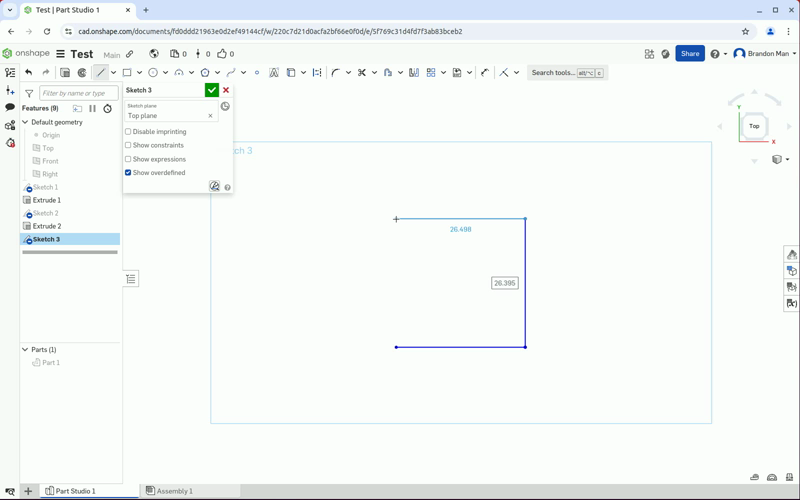
key_down(shift)
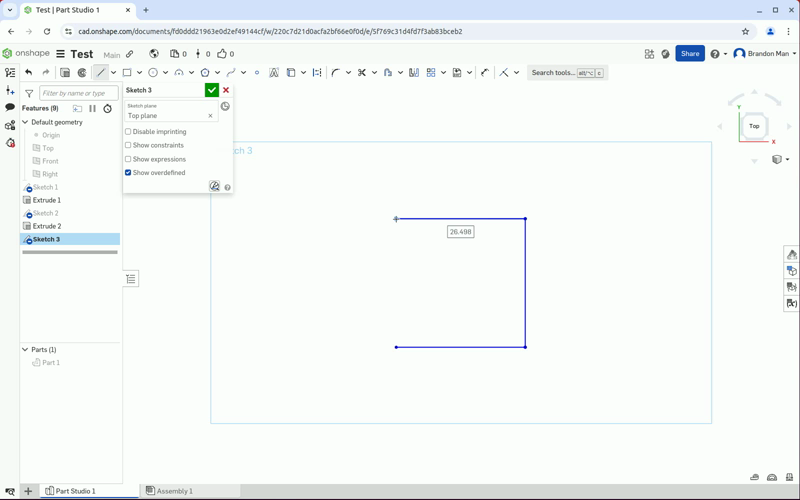
mouse_move(396, 347)
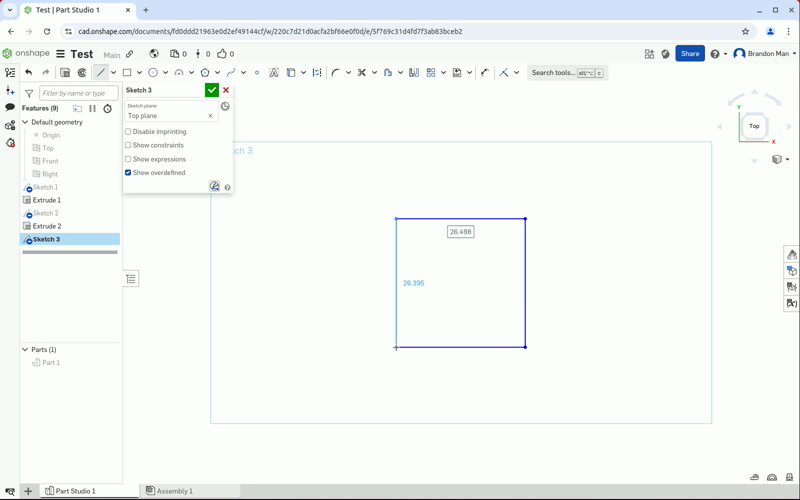
key_up(shift)
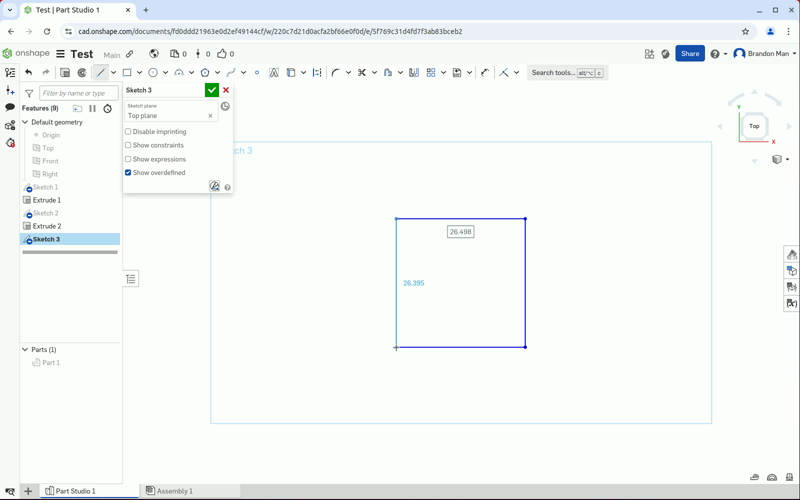
click(396, 347)
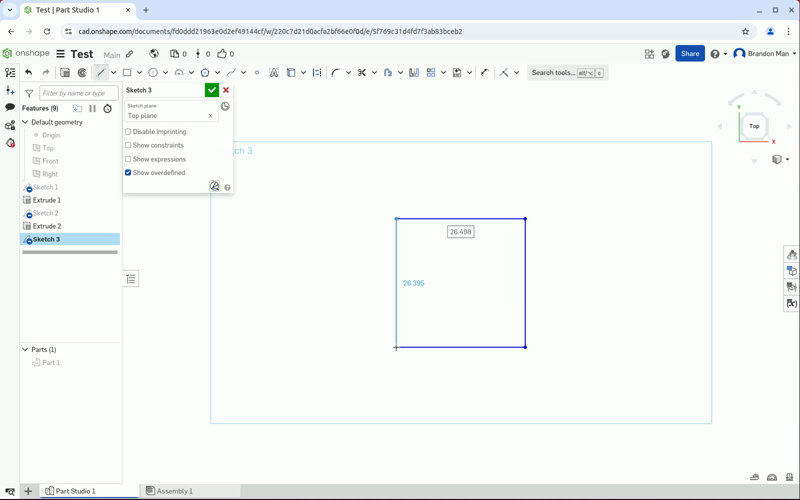
key(esc)
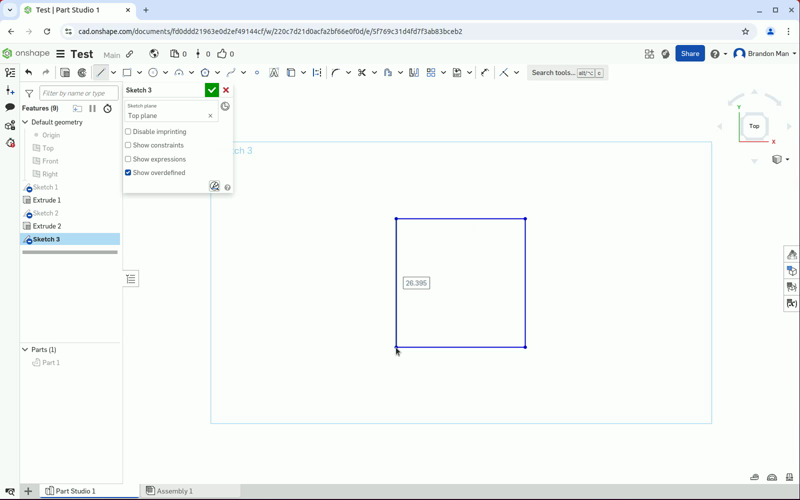
key(l)
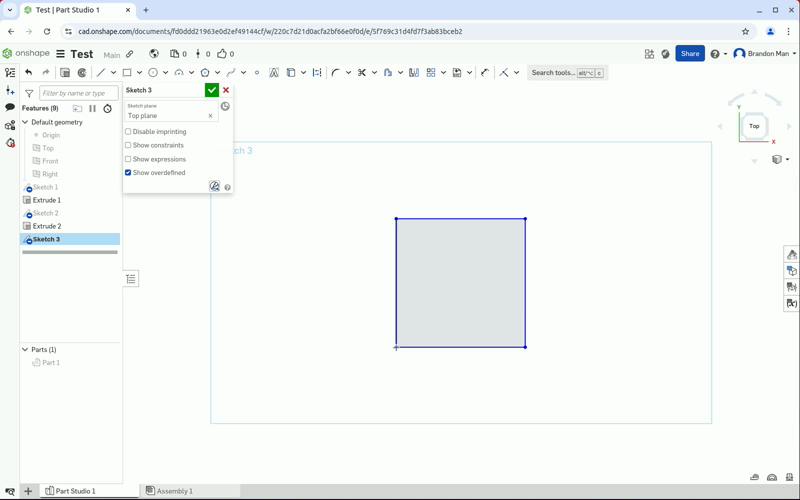
key_down(shift)
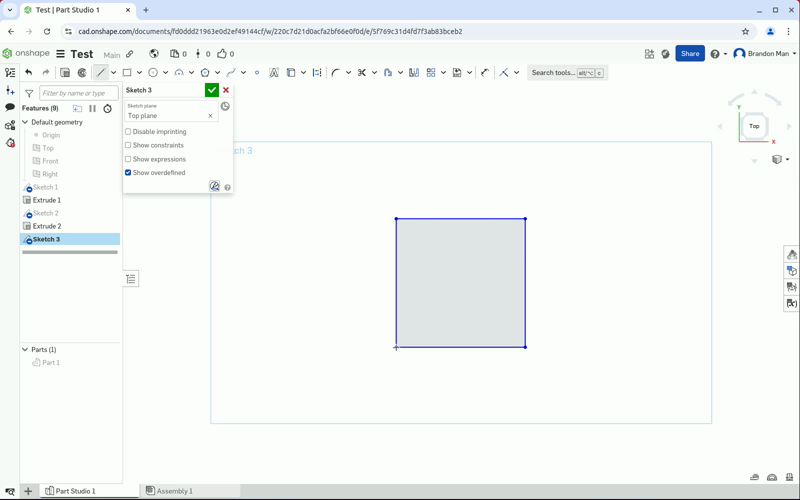
mouse_move(404, 339)
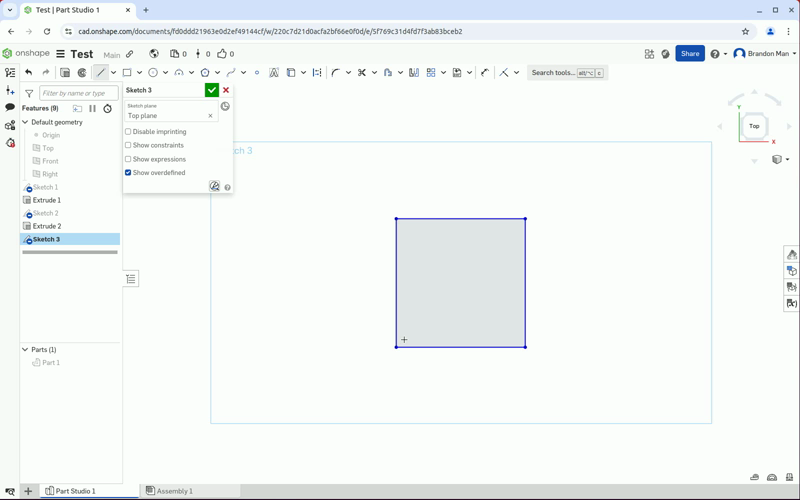
click(404, 339)
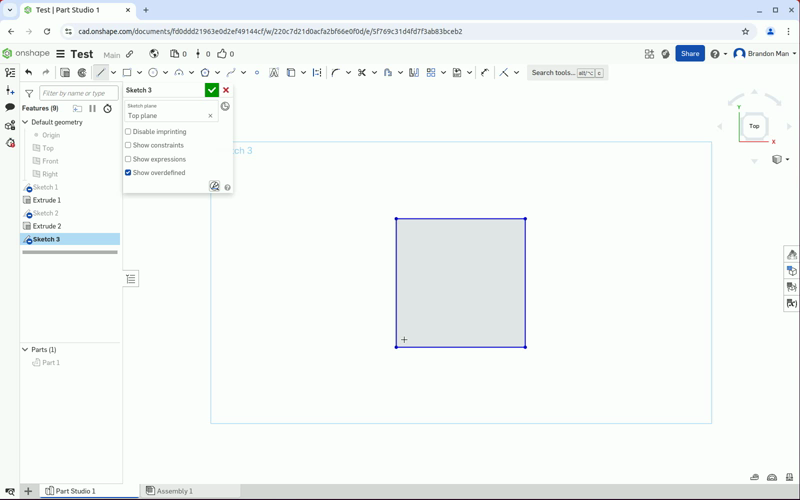
key_up(shift)
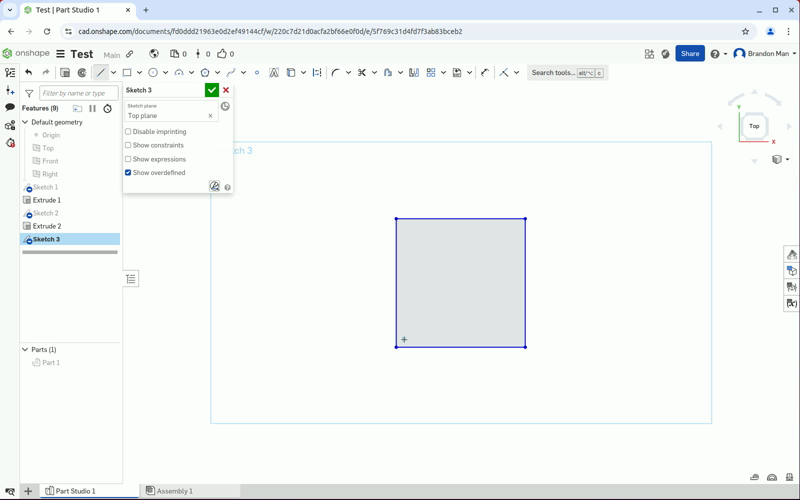
key_down(shift)
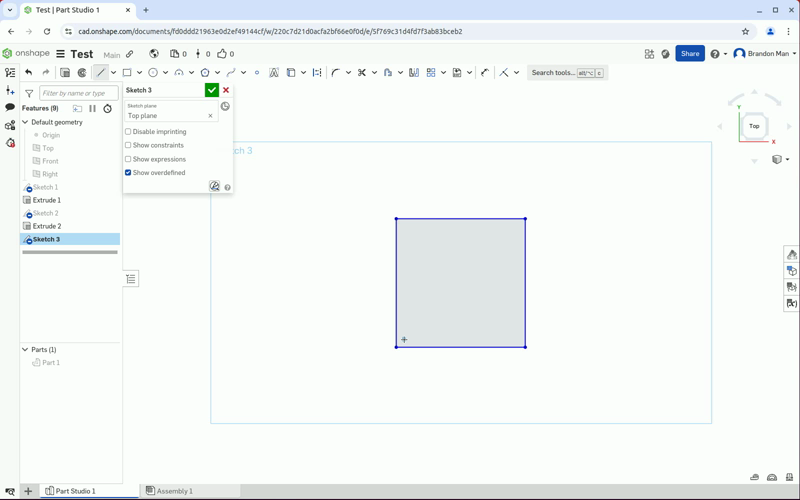
mouse_move(516, 339)
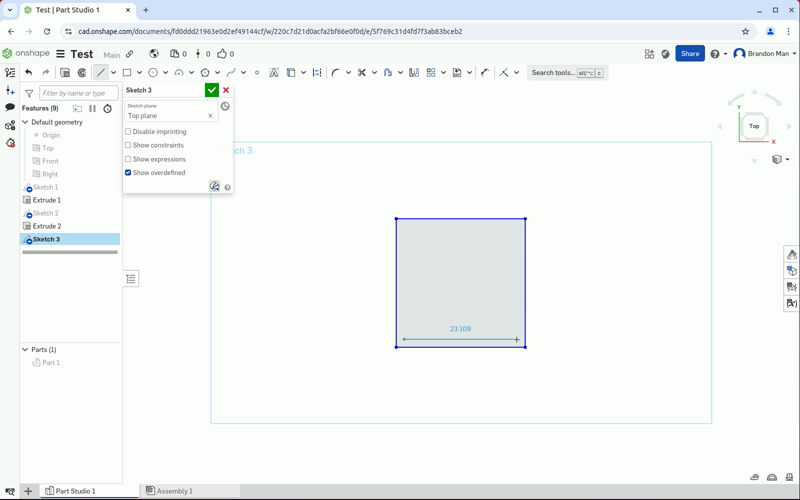
click(516, 339)
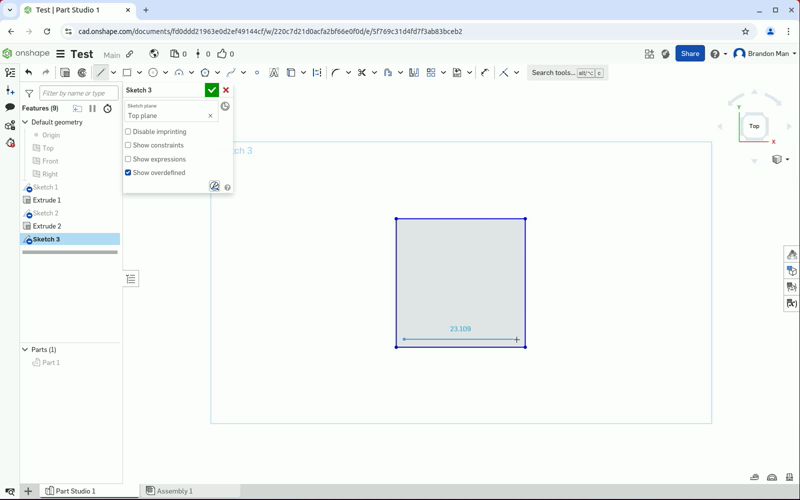
key_up(shift)
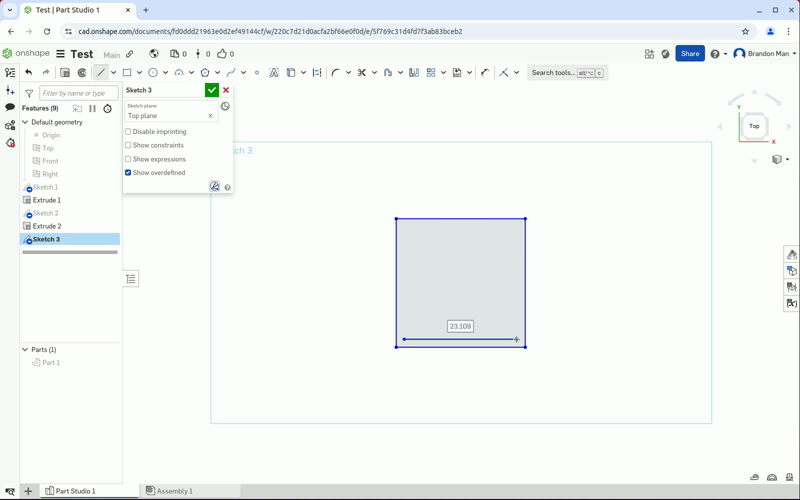
key_down(shift)
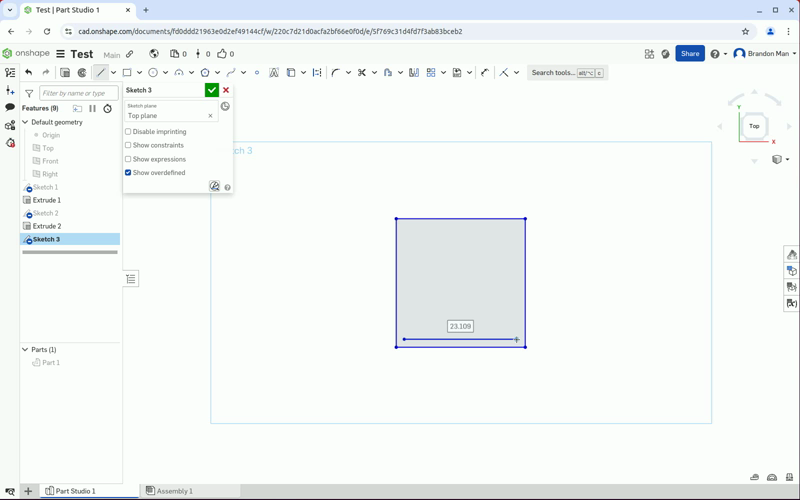
mouse_move(516, 226)
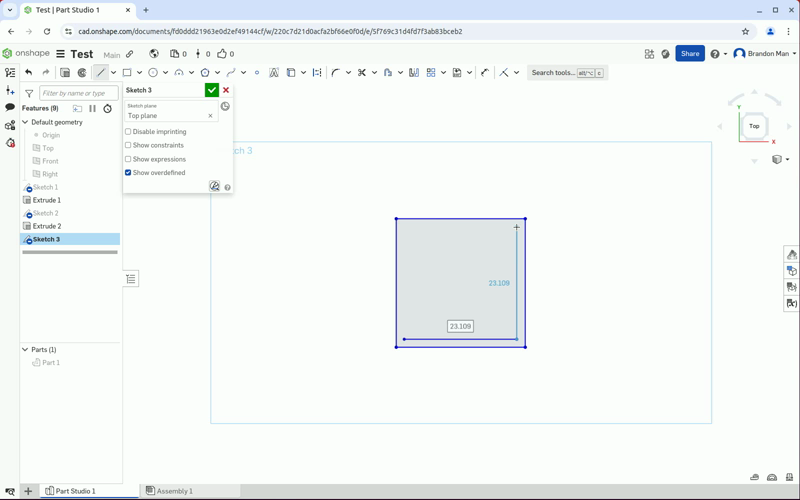
click(516, 226)
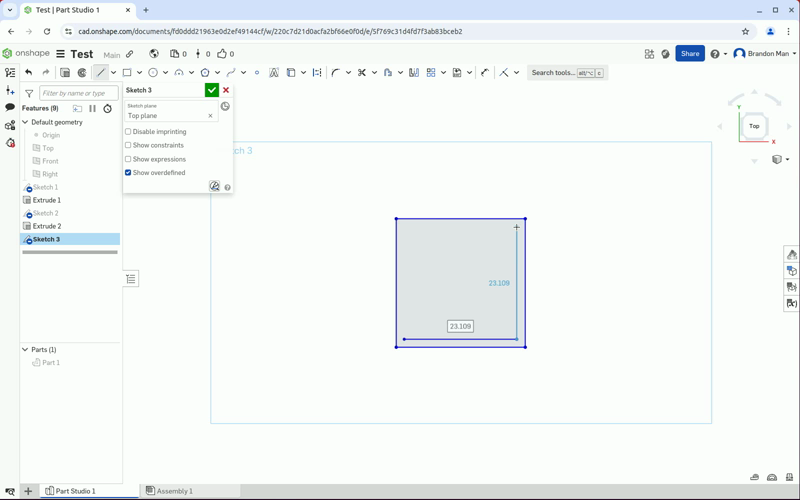
key_up(shift)
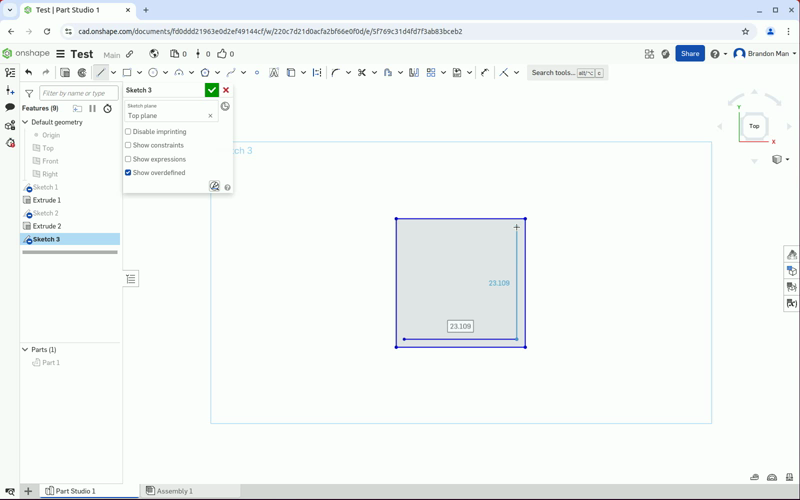
key_down(shift)
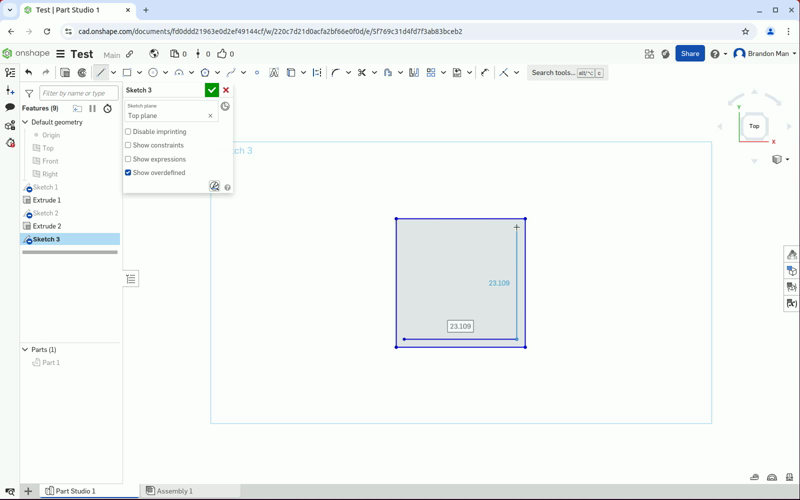
mouse_move(404, 226)
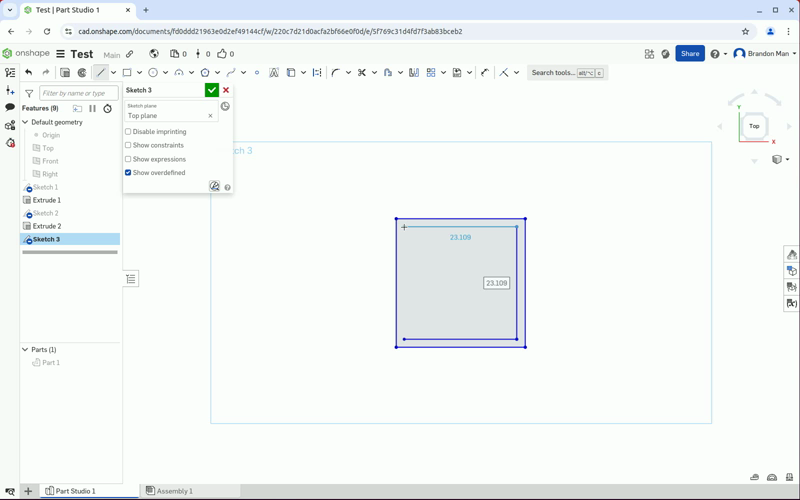
click(404, 226)
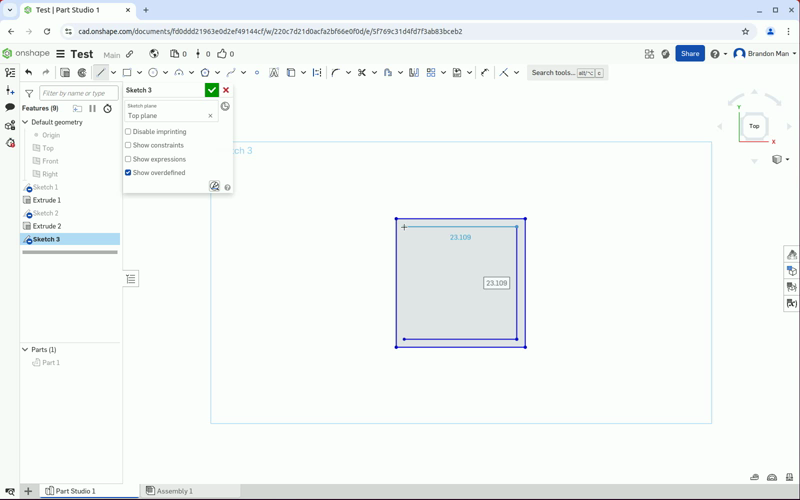
key_up(shift)
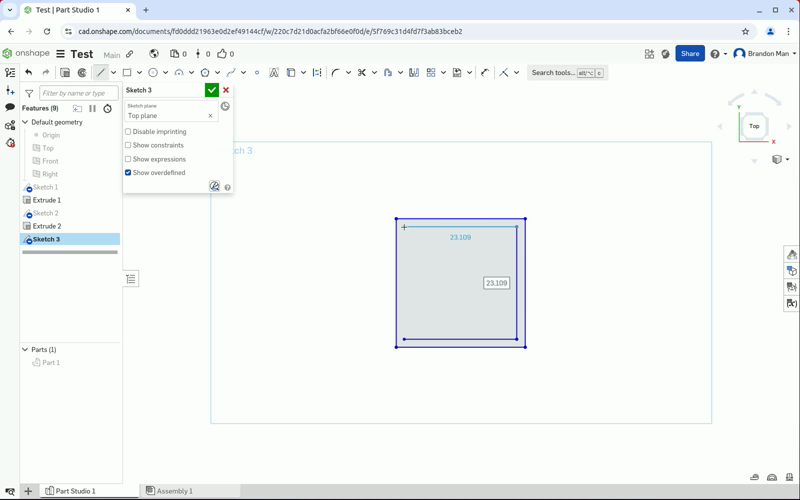
key_down(shift)
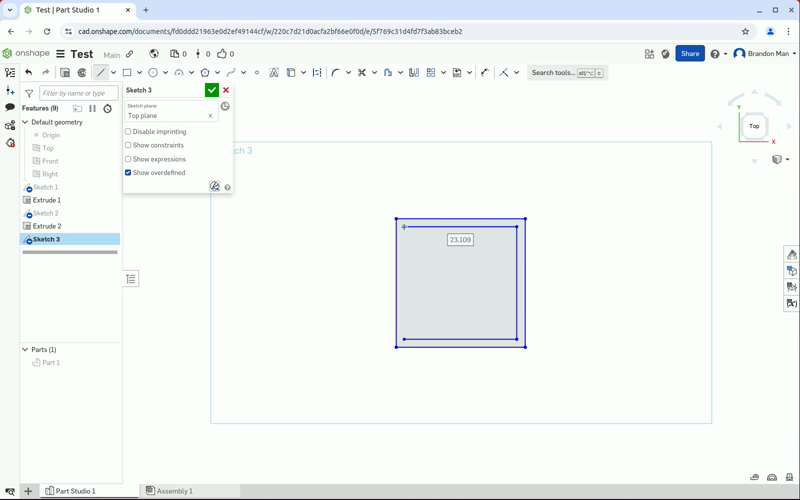
mouse_move(404, 339)
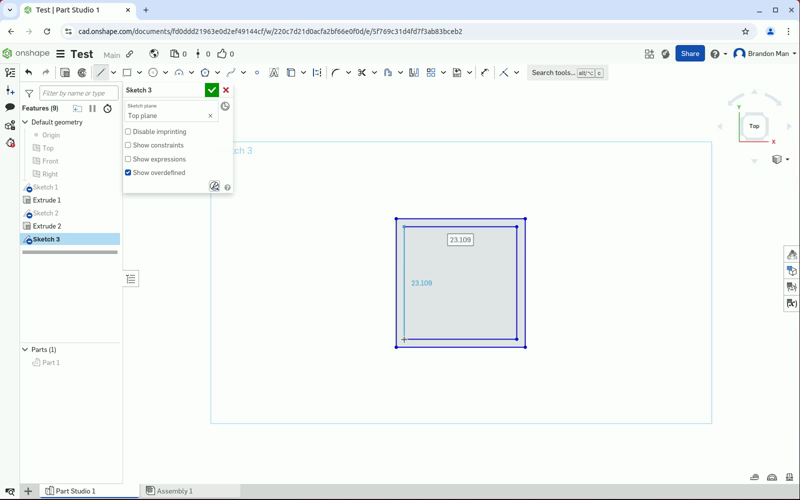
key_up(shift)
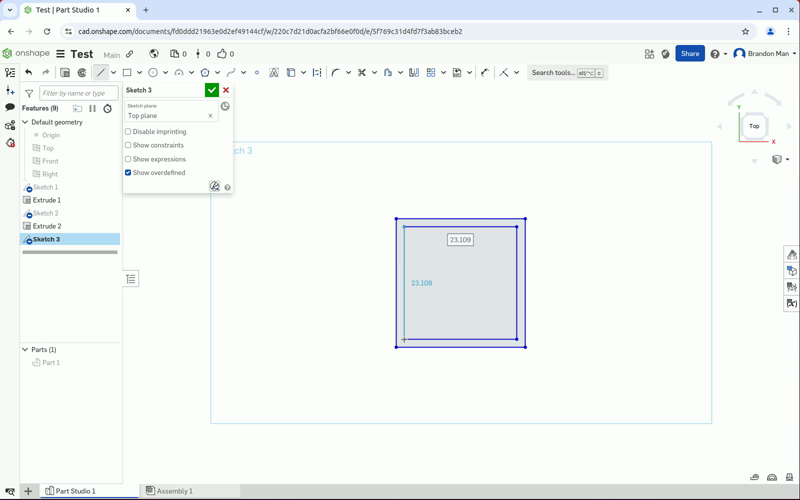
click(404, 339)
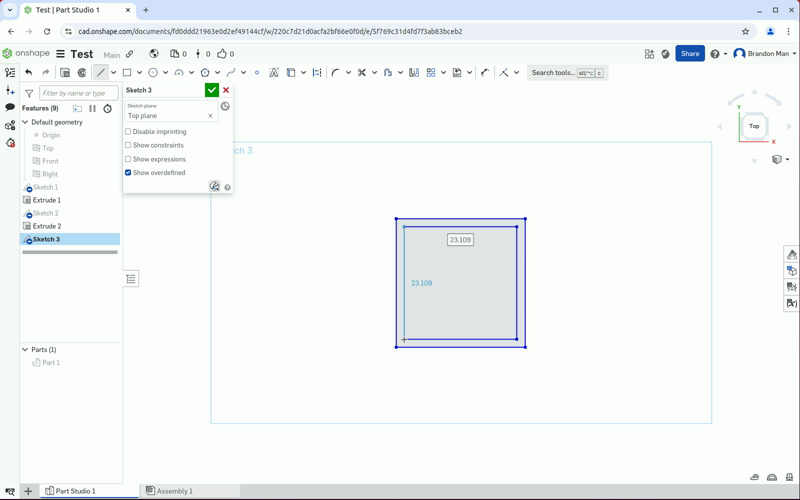
key(esc)
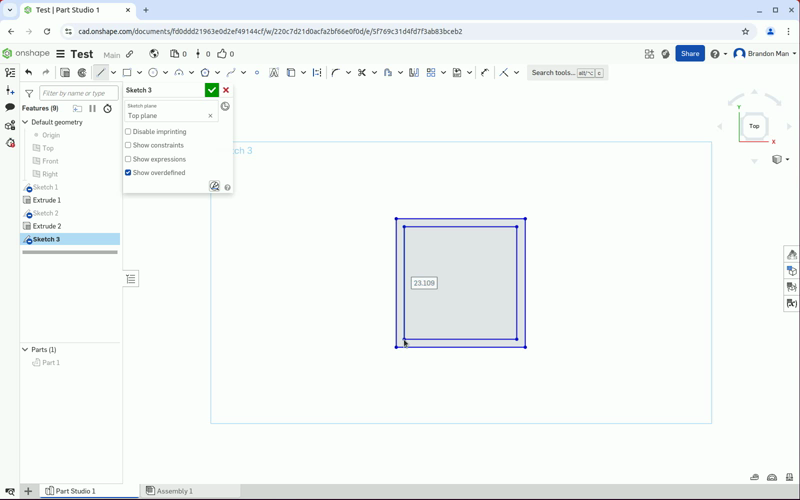
mouse_move(401, 272)
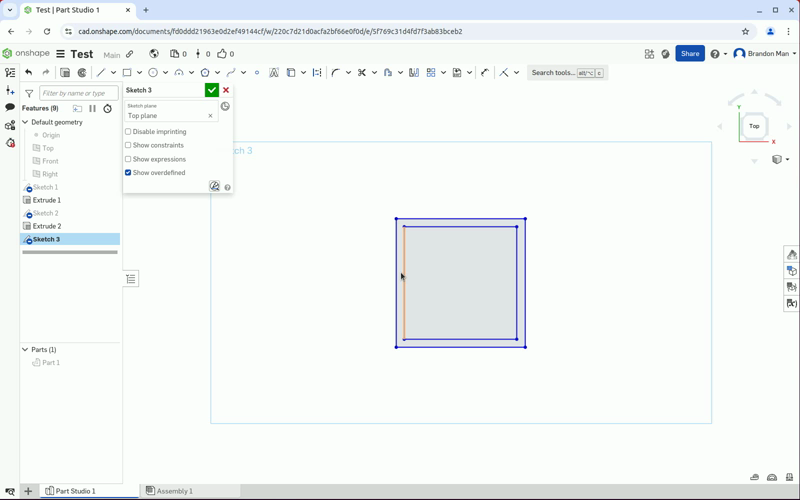
click(401, 272)
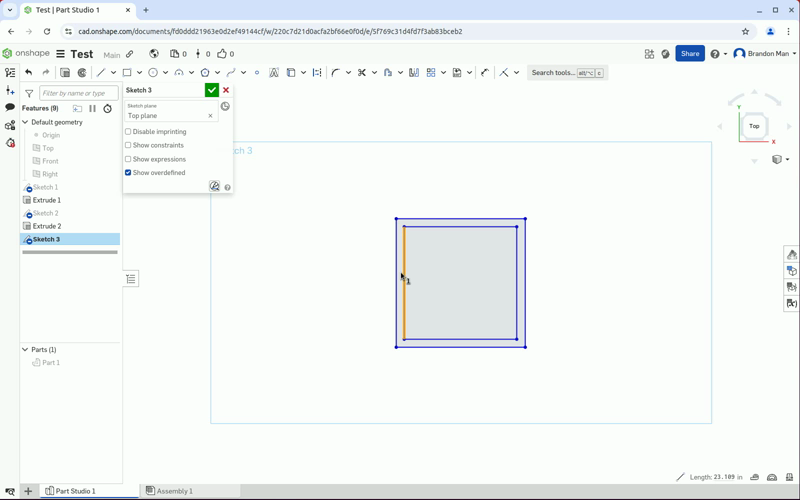
mouse_move(73, 352)
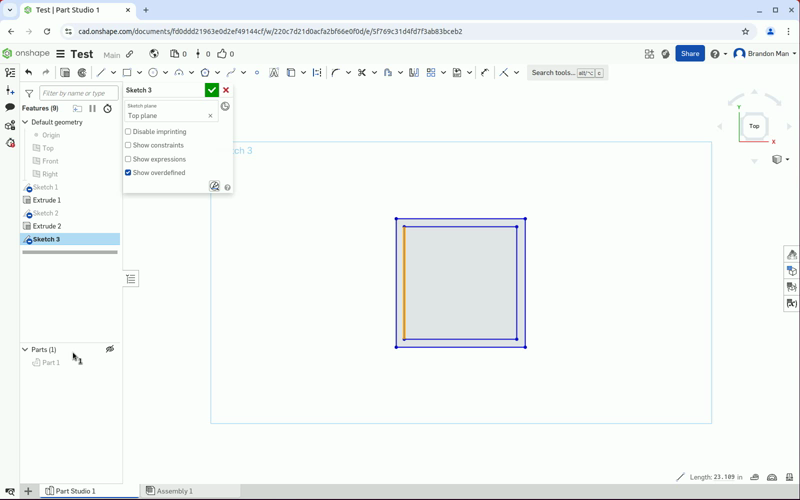
key(shift+y)
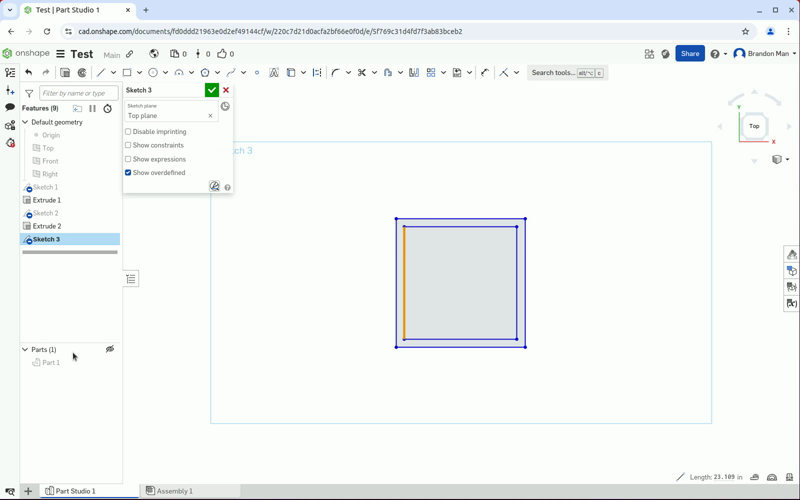
key(shift+e)
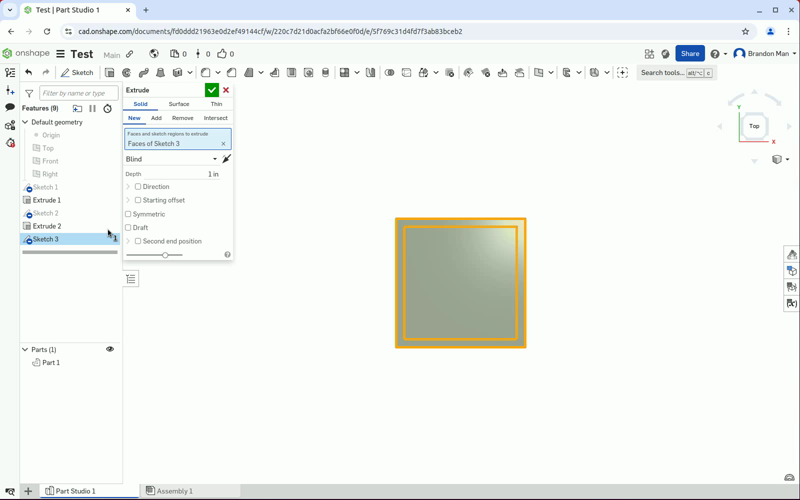
mouse_move(143, 106)
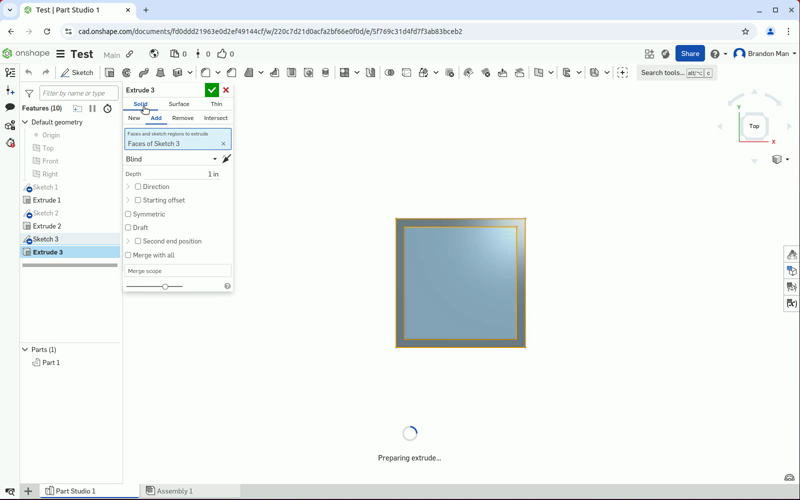
click(143, 106)
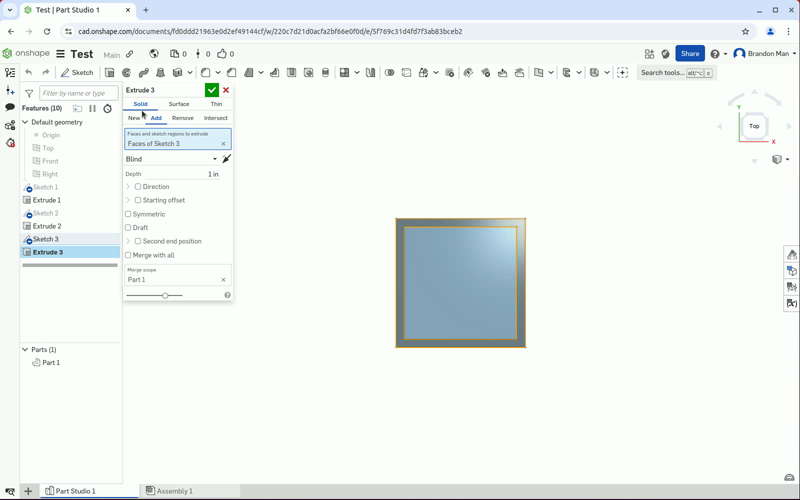
mouse_move(137, 120)
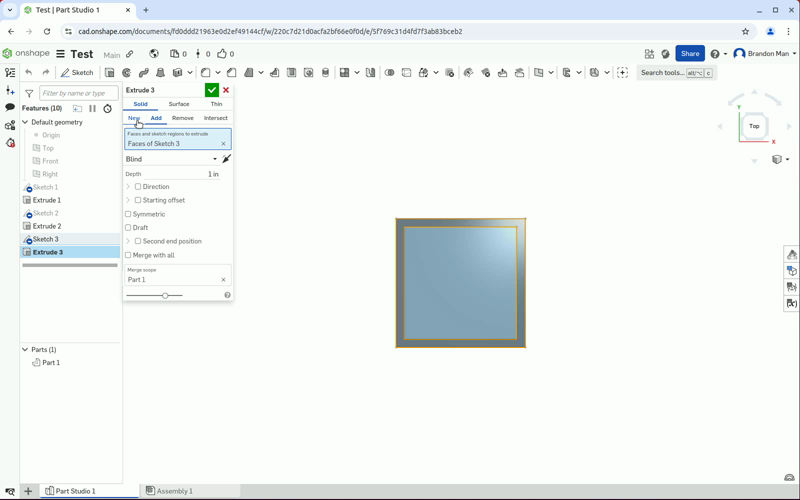
click(137, 120)
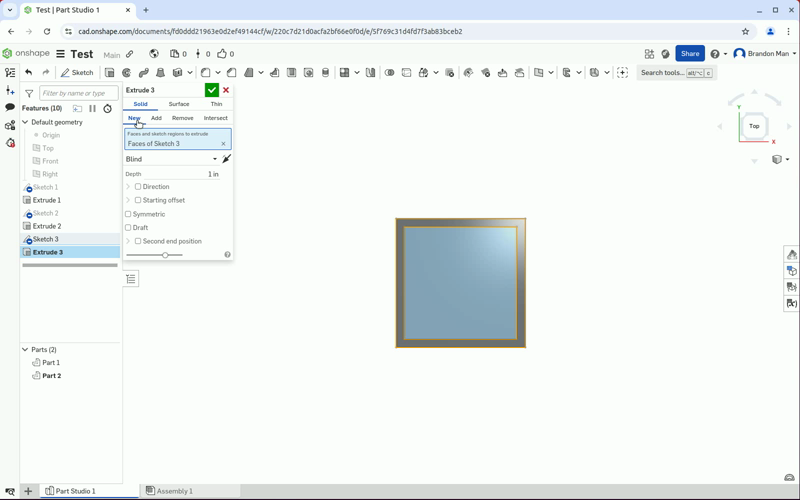
key(tab, 4)
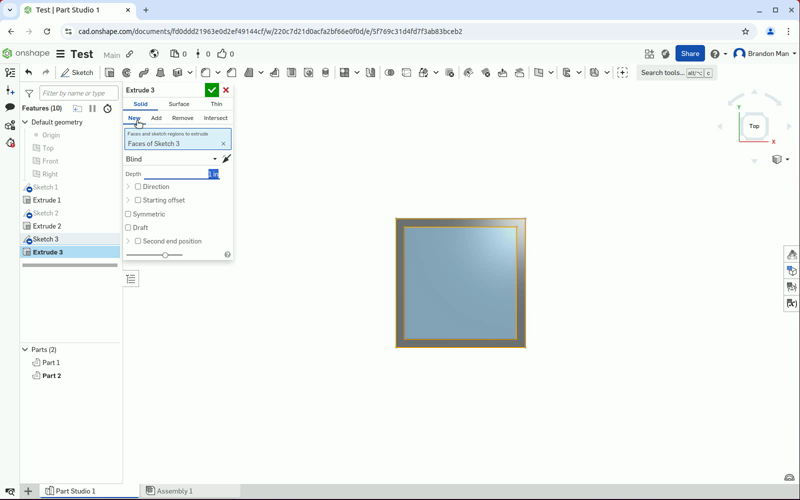
text(23.108)
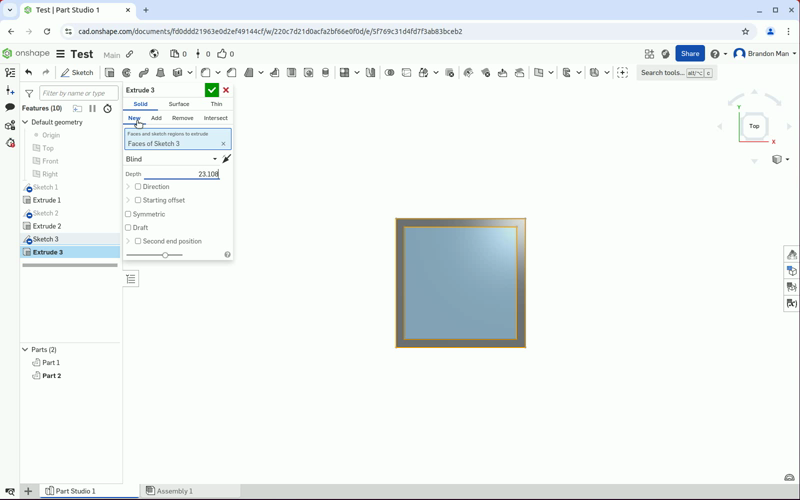
key(enter)
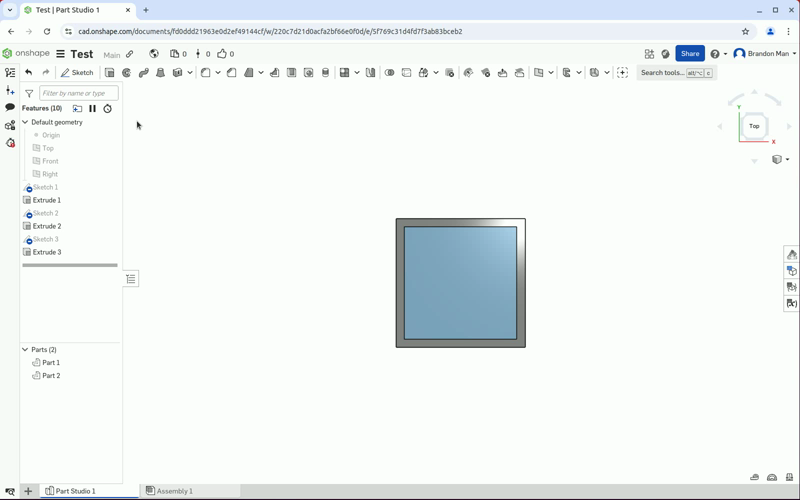
key(shift+h)
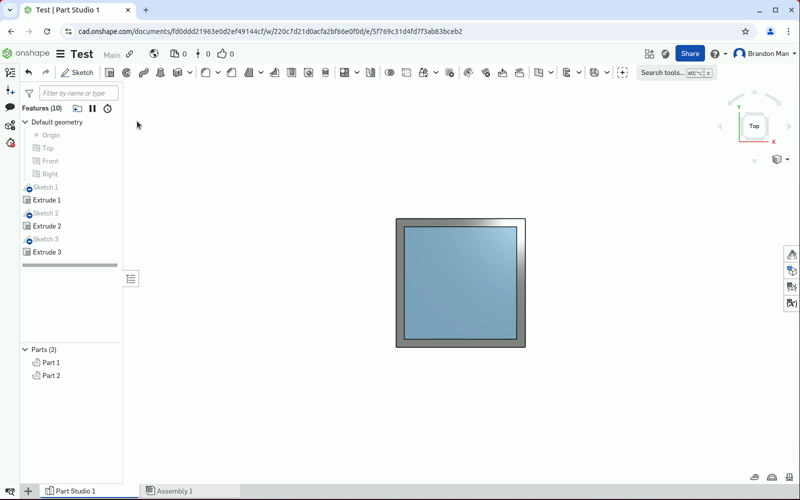
key(shift+h)
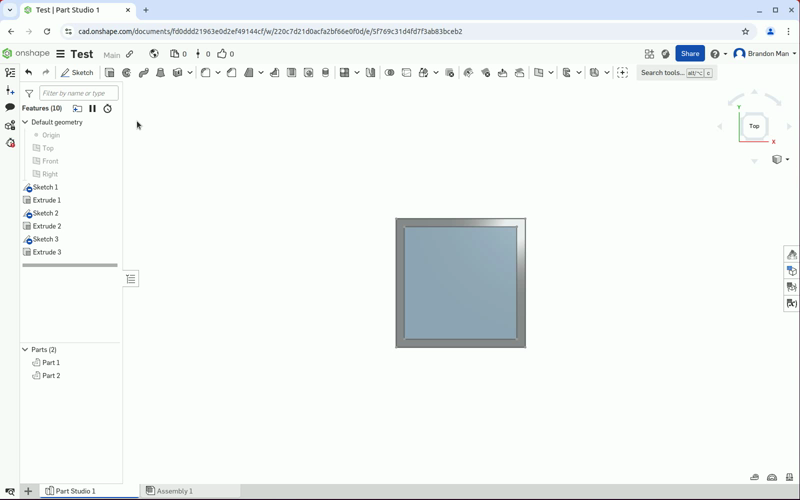
key(shift+7)
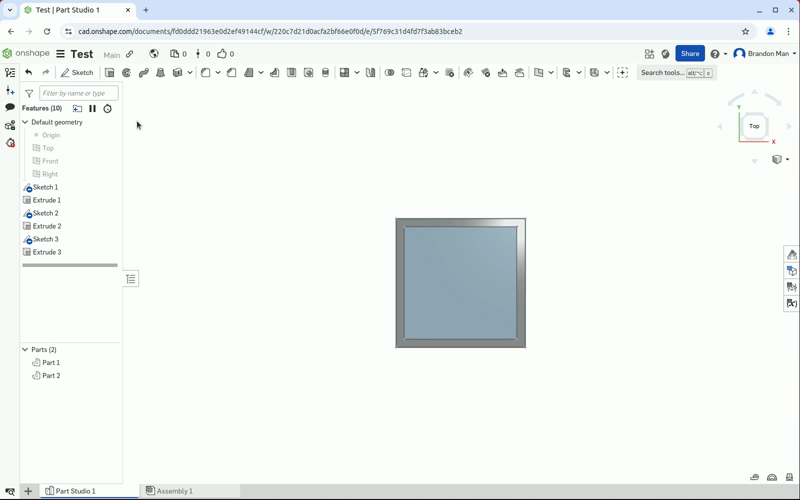
key(up, 3)
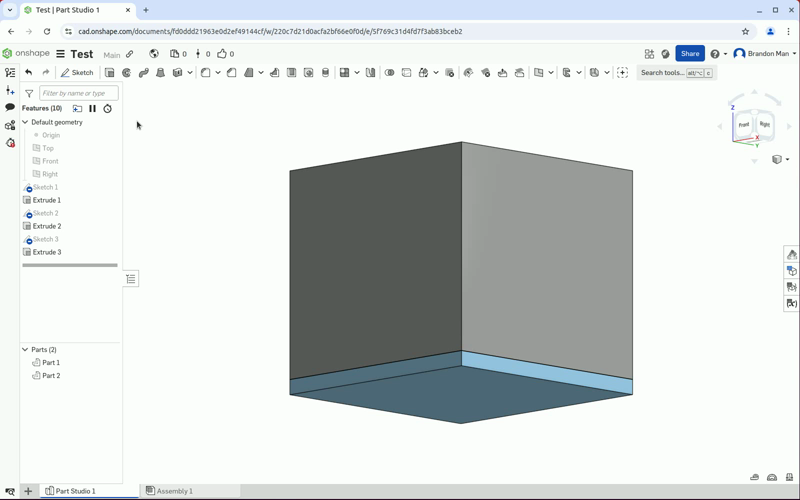
key(left, 3)
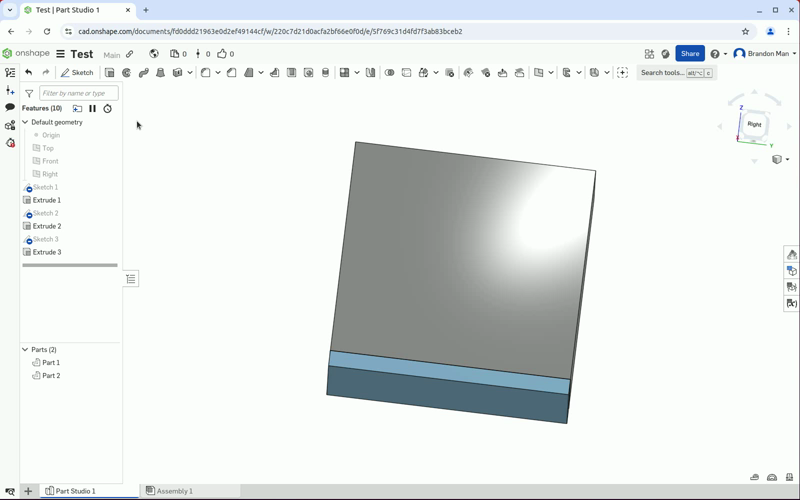
key(right, 3)
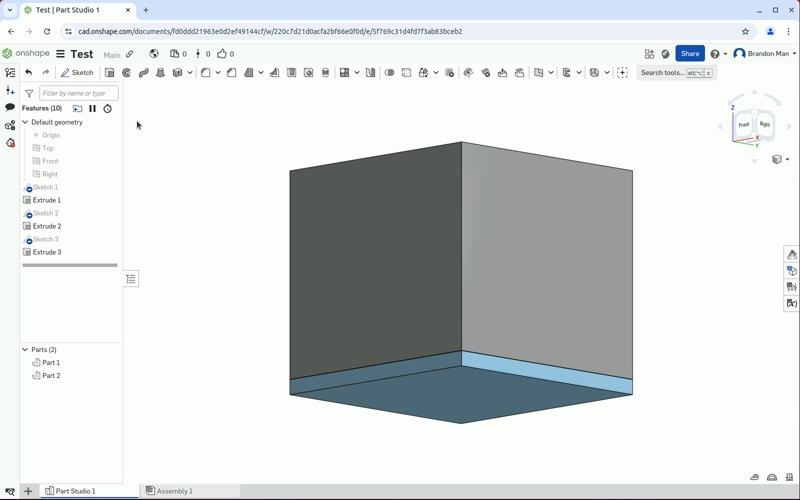
key(down, 3)
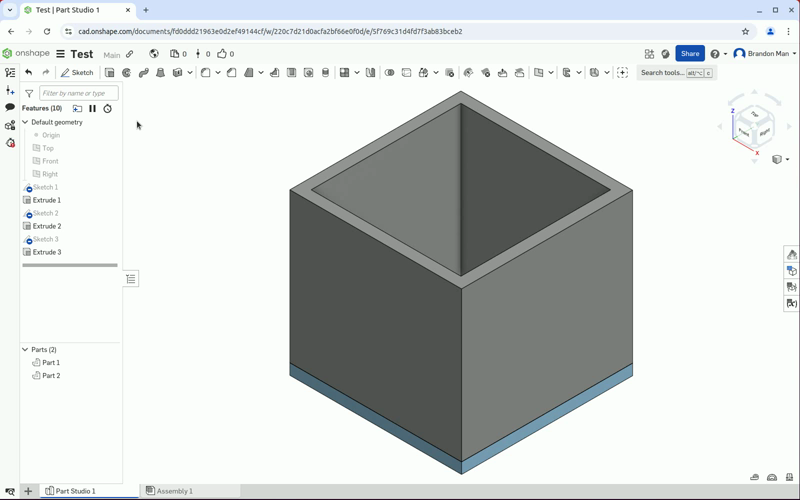
mouse_move(73, 189)
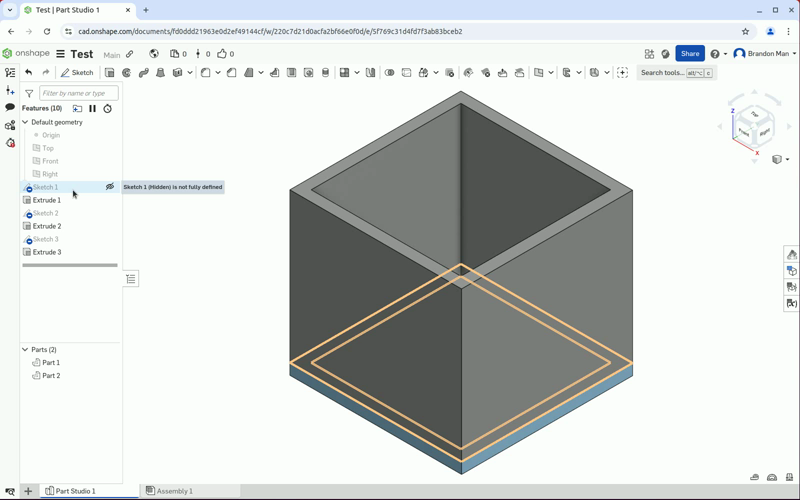
click(73, 189)